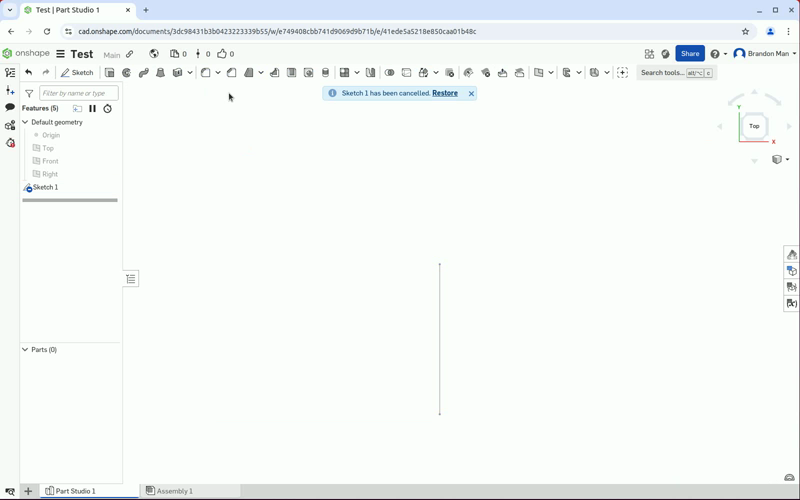
key(shift+h)
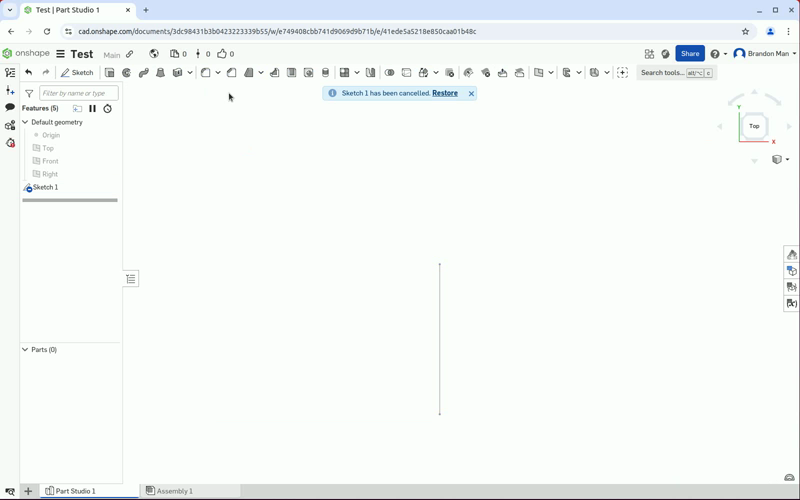
key(shift+s)
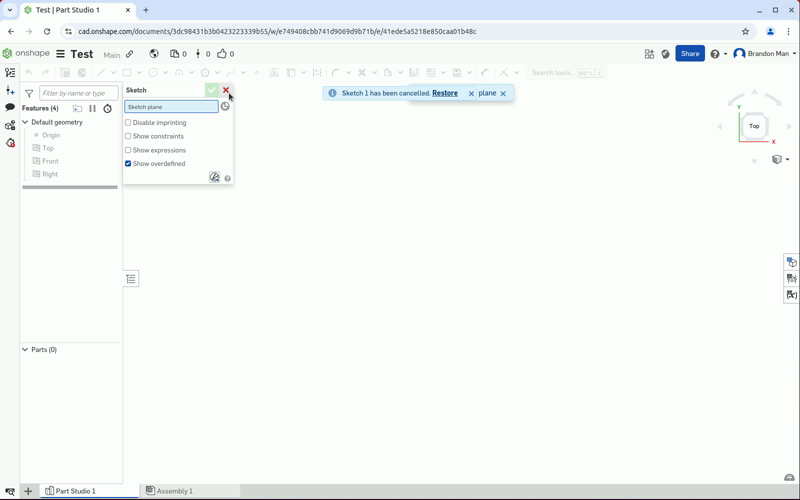
mouse_move(73, 150)
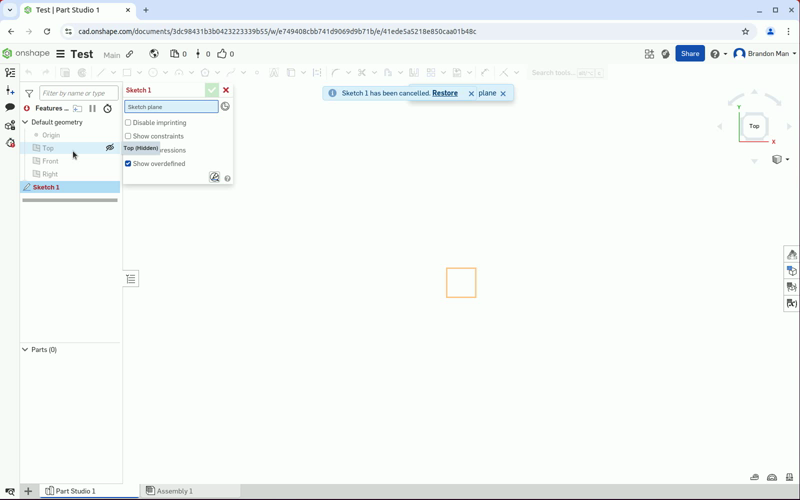
click(73, 150)
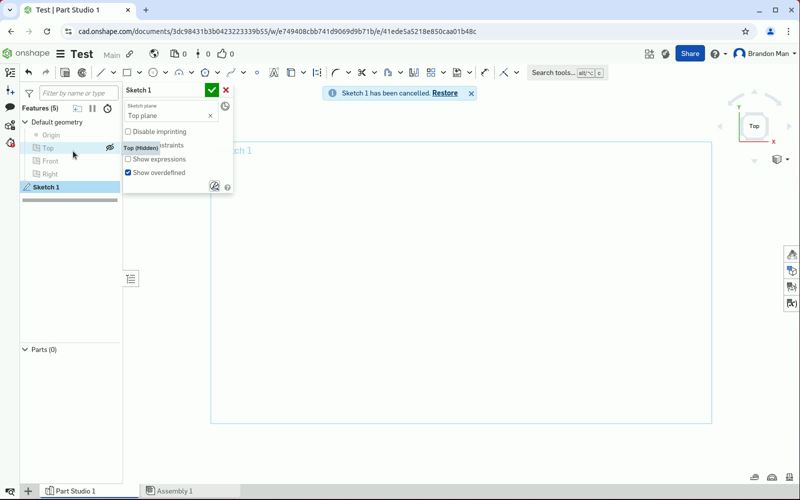
mouse_move(73, 352)
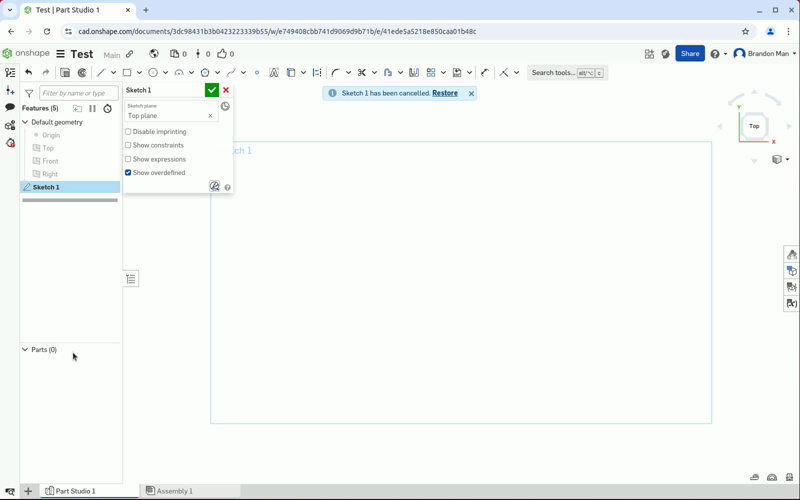
key(y)
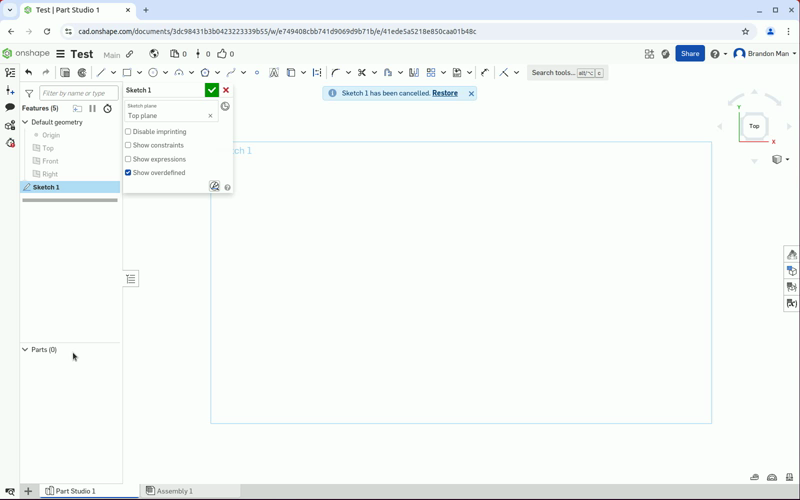
key(c)
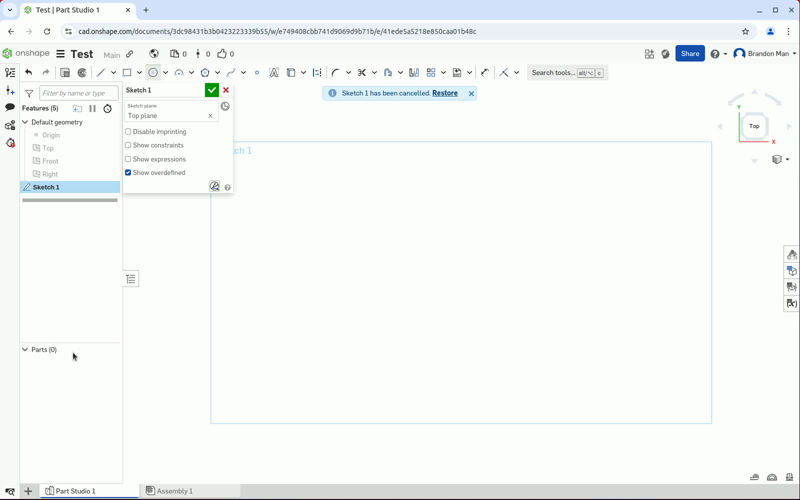
key_down(shift)
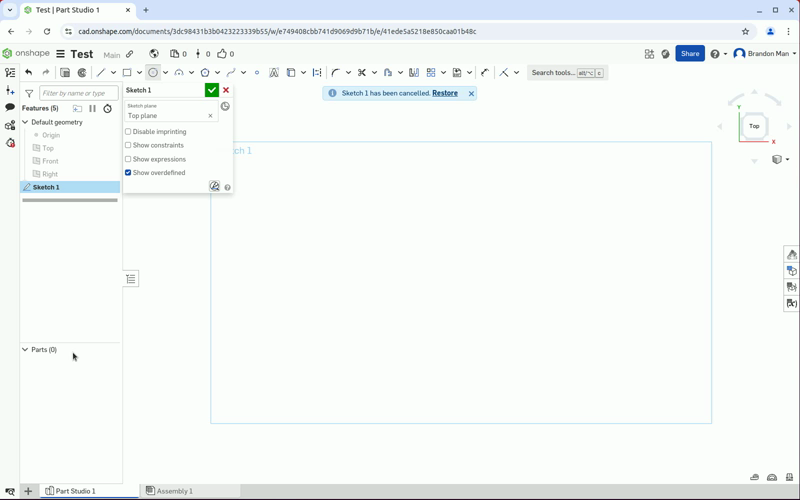
mouse_move(461, 282)
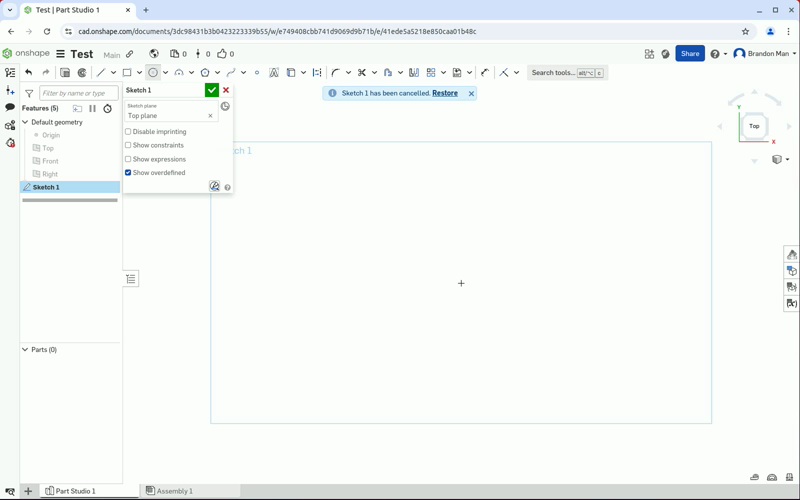
click(461, 282)
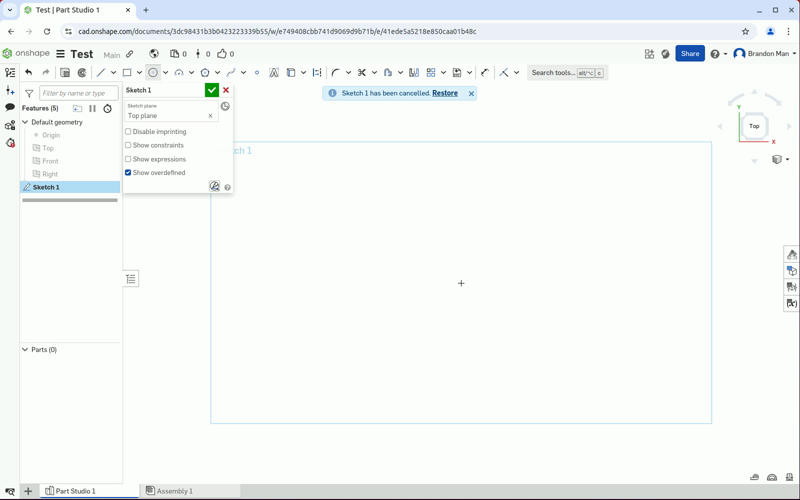
key_up(shift)
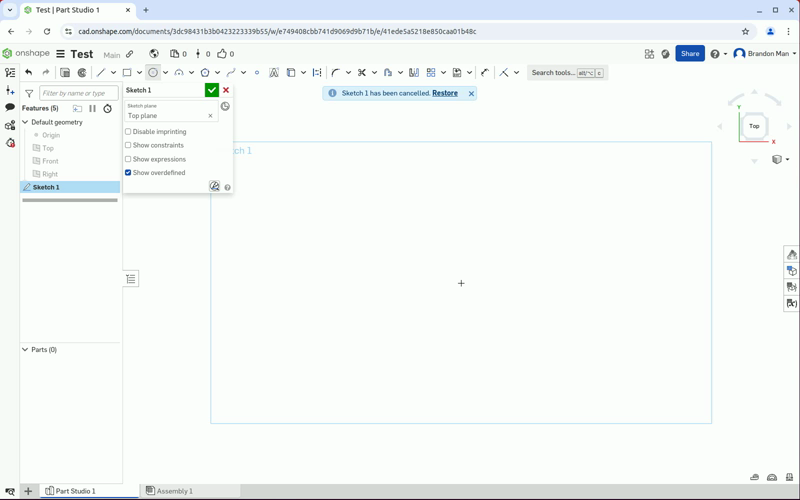
mouse_move(507, 282)
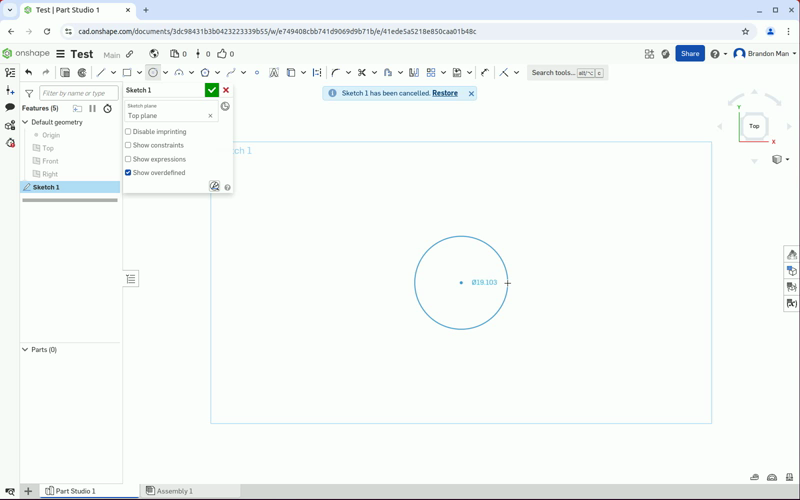
click(507, 282)
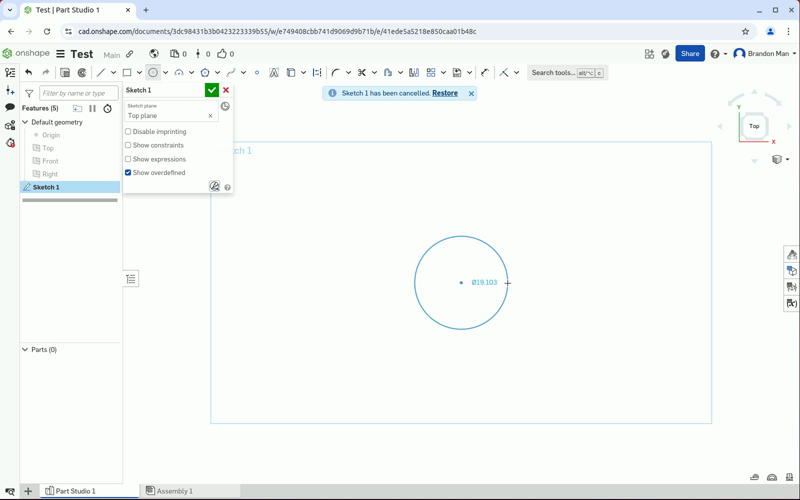
key(esc)
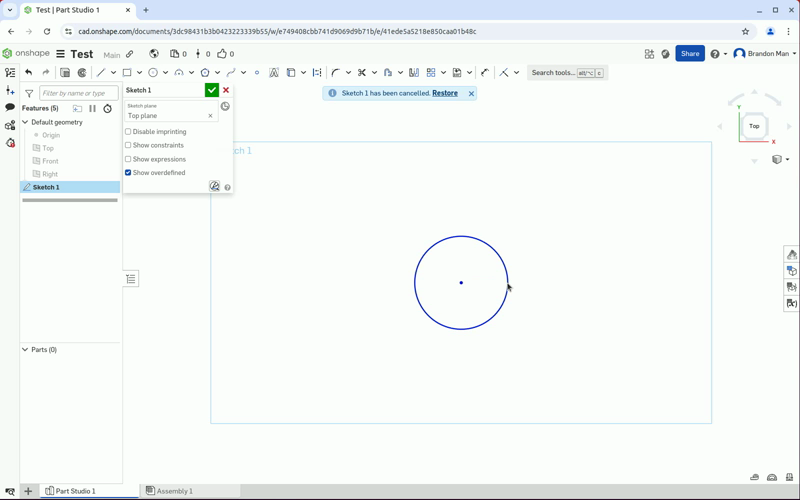
key(c)
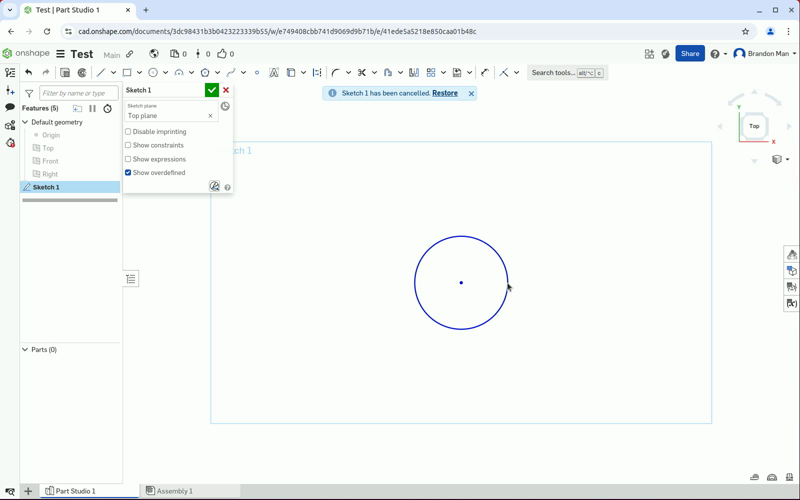
key_down(shift)
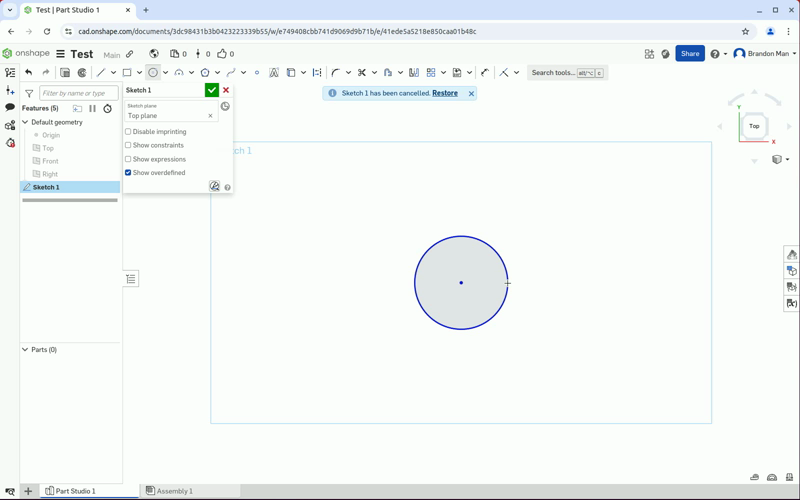
mouse_move(461, 282)
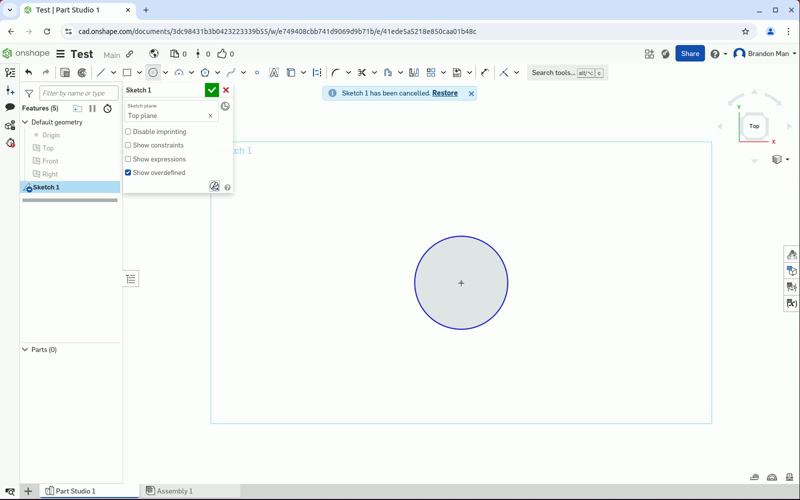
click(461, 282)
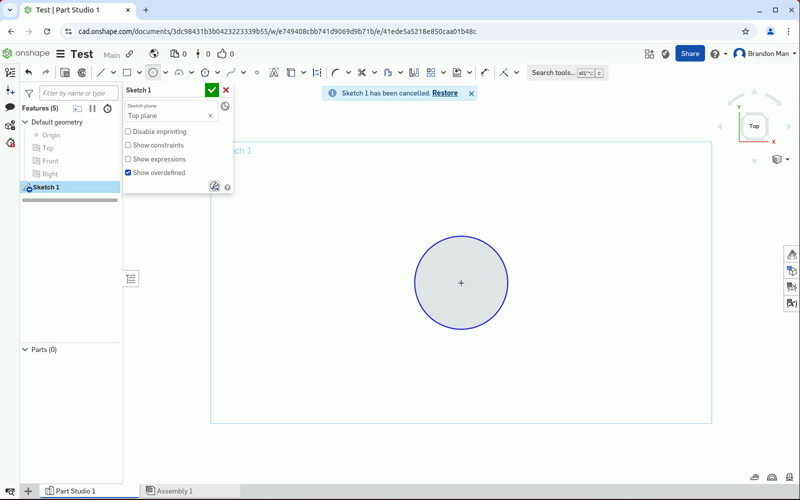
key_up(shift)
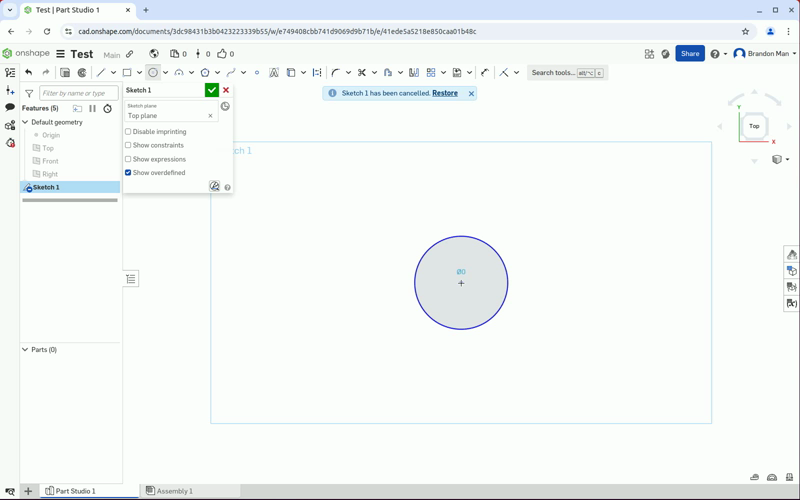
mouse_move(484, 282)
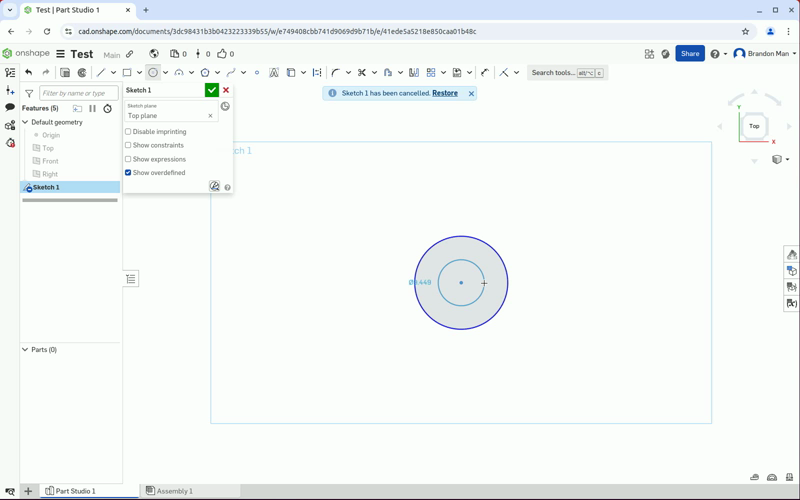
click(484, 282)
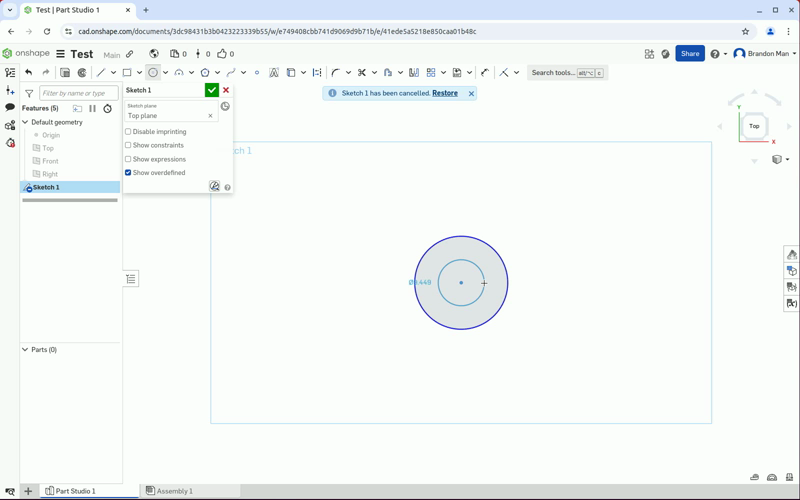
key(esc)
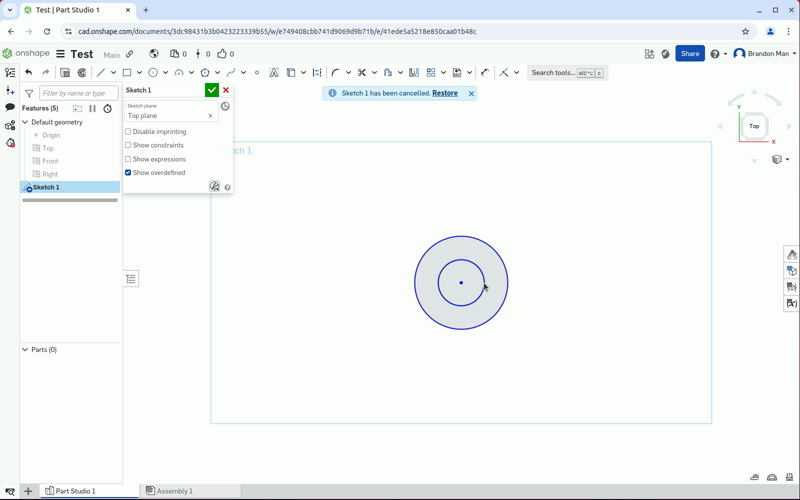
mouse_move(470, 246)
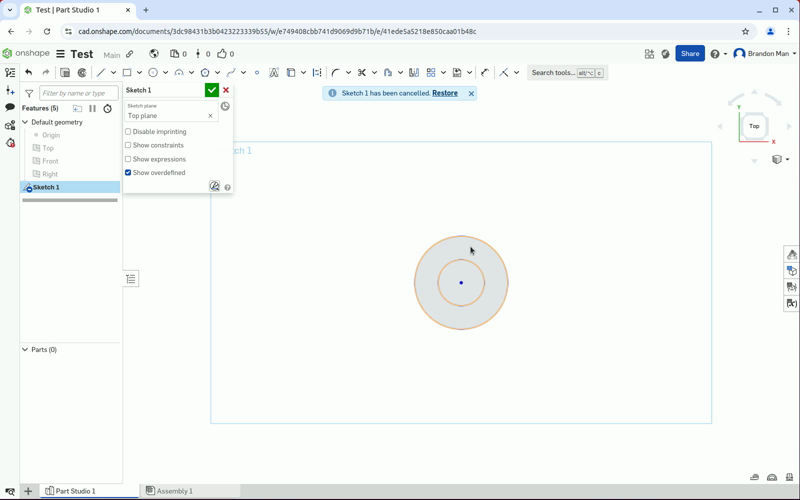
click(470, 246)
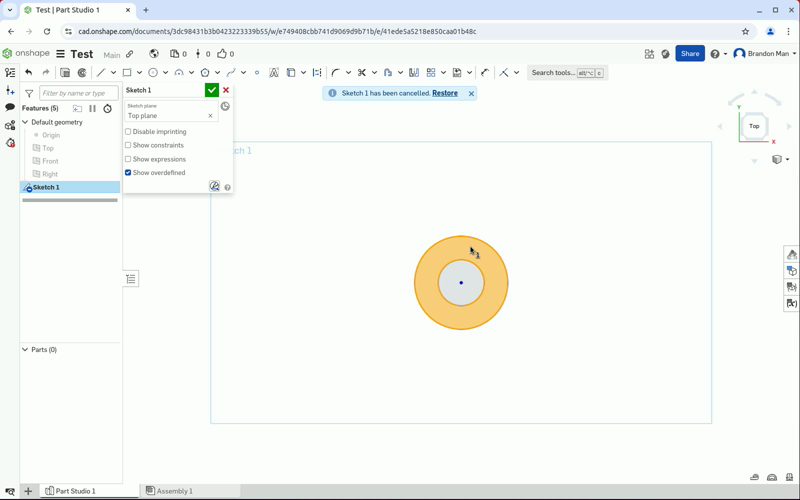
mouse_move(73, 352)
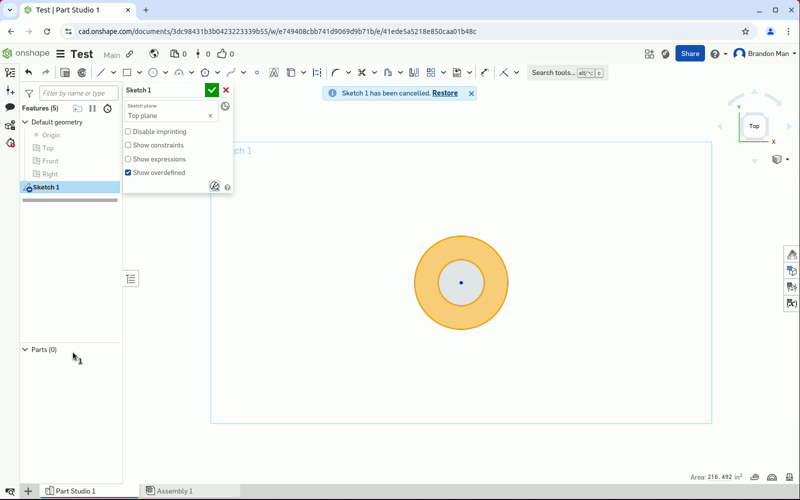
key(shift+y)
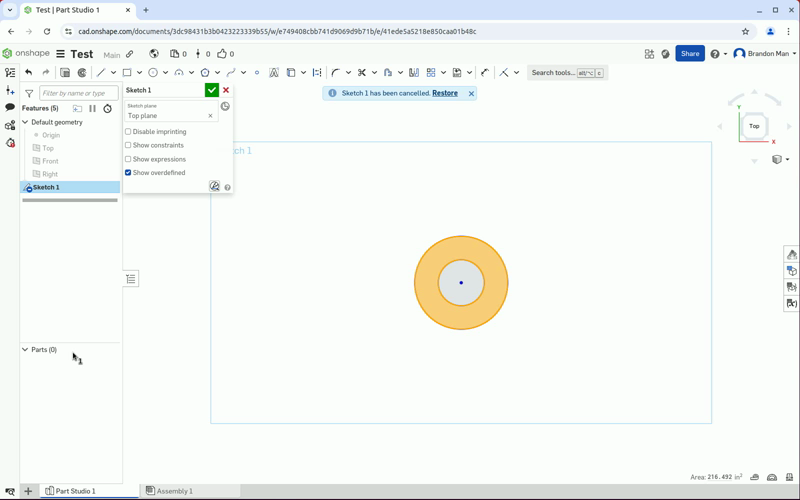
key(shift+e)
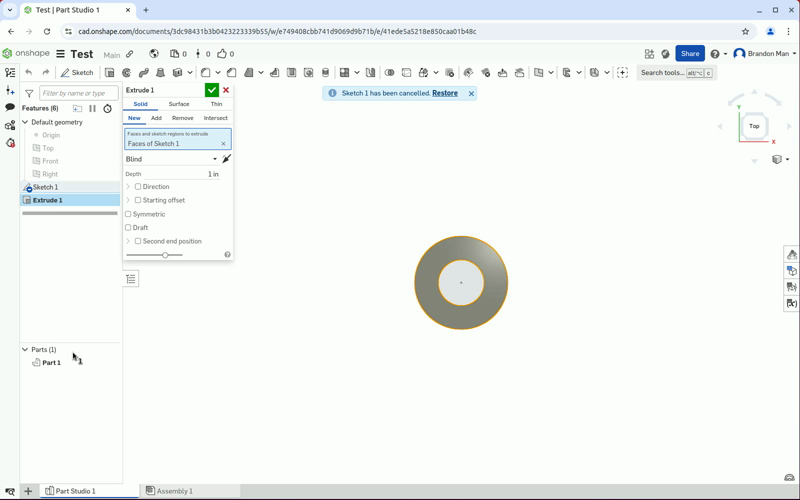
mouse_move(143, 106)
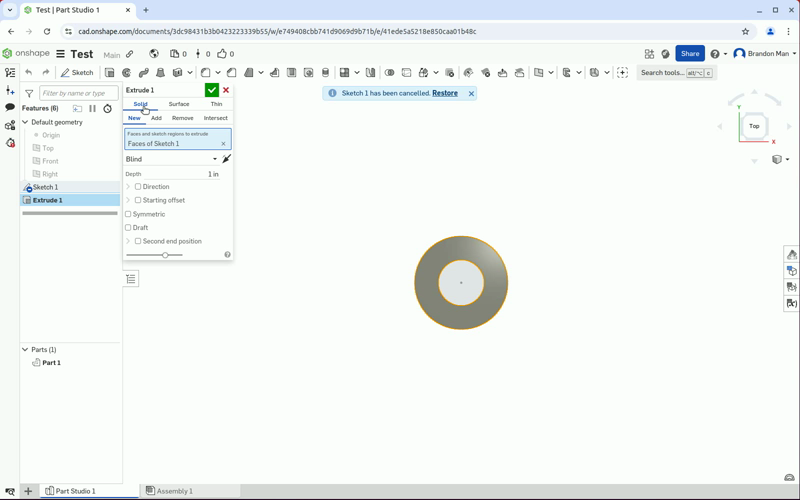
click(143, 106)
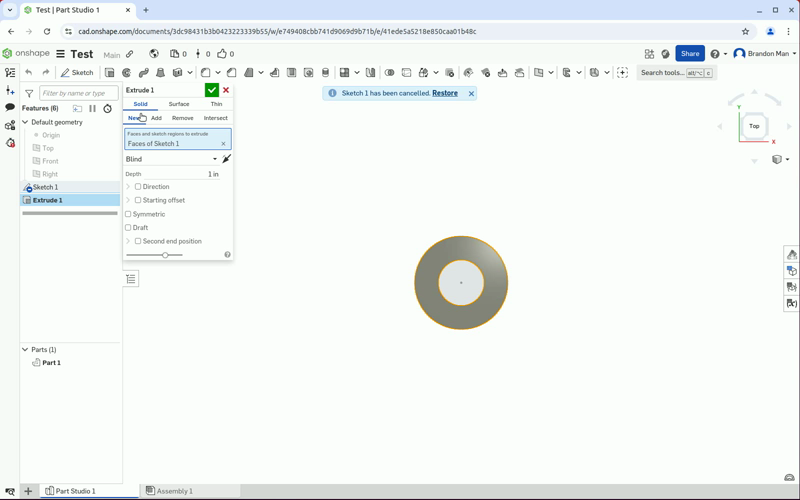
mouse_move(137, 120)
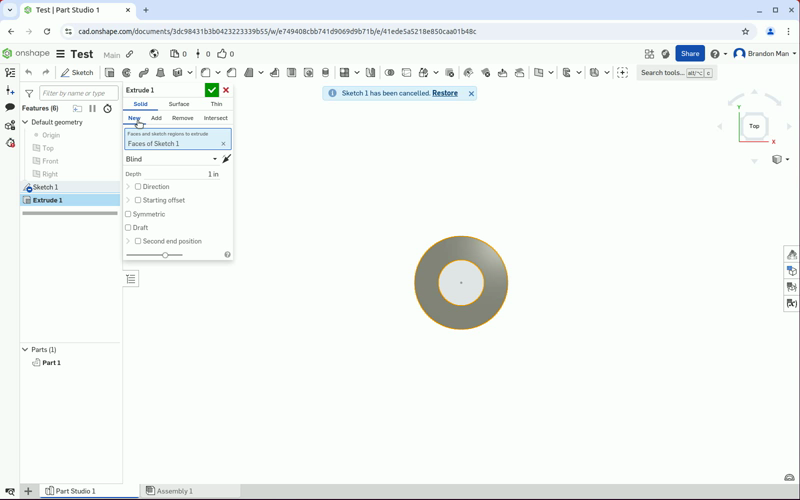
click(137, 120)
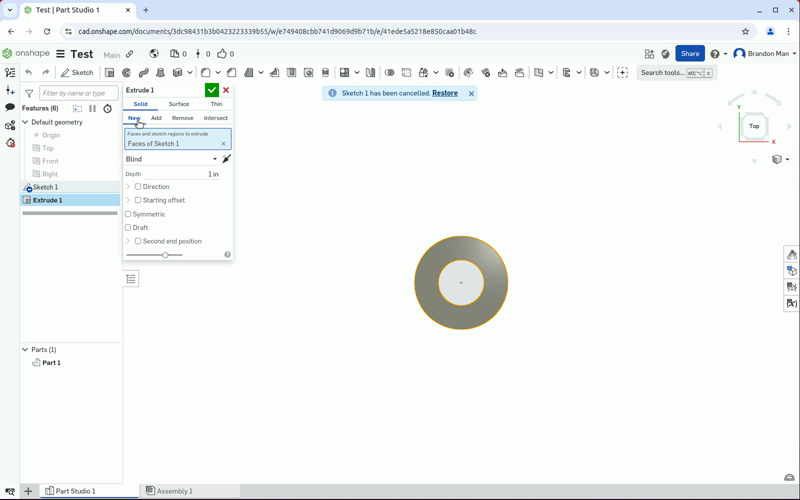
key(tab, 4)
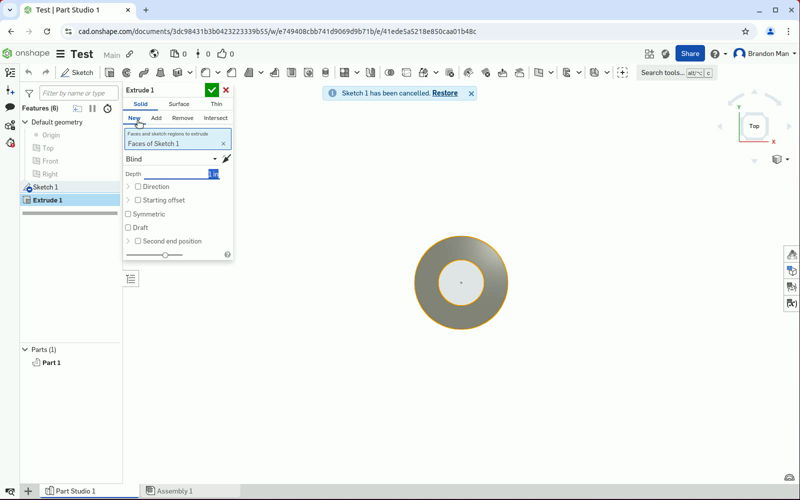
text(11.554)
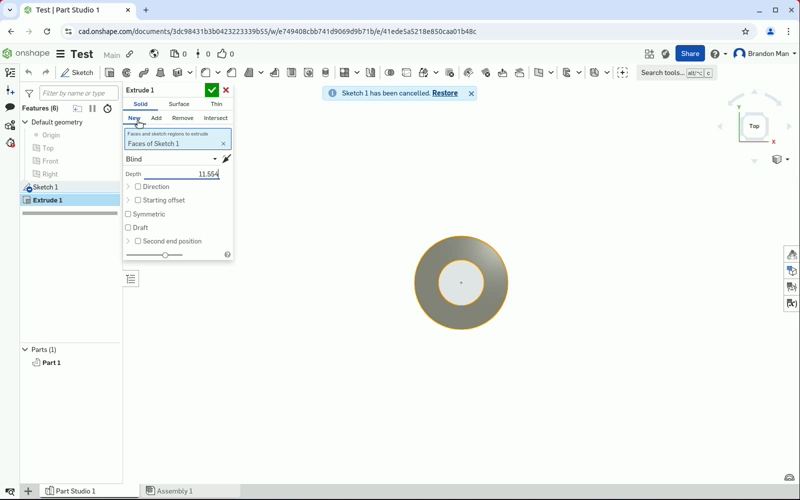
key(enter)
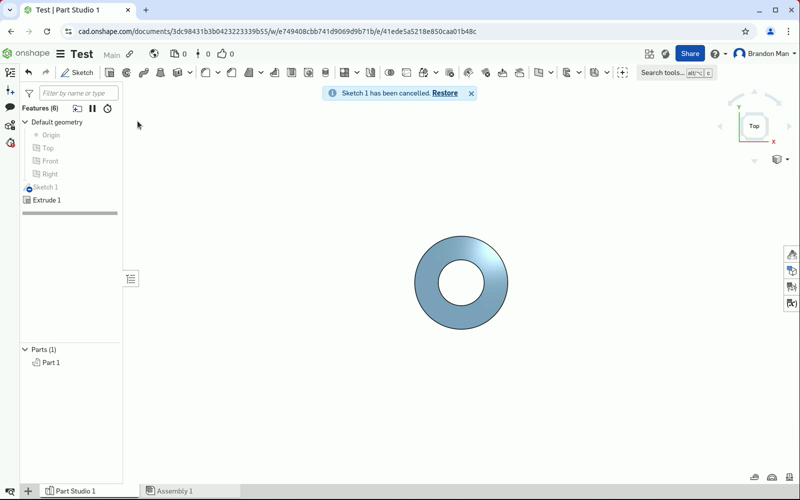
key(shift+h)
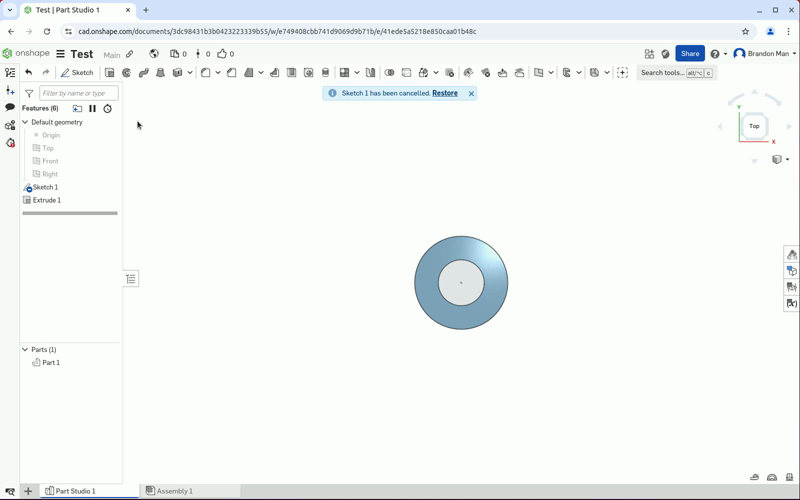
key(shift+h)
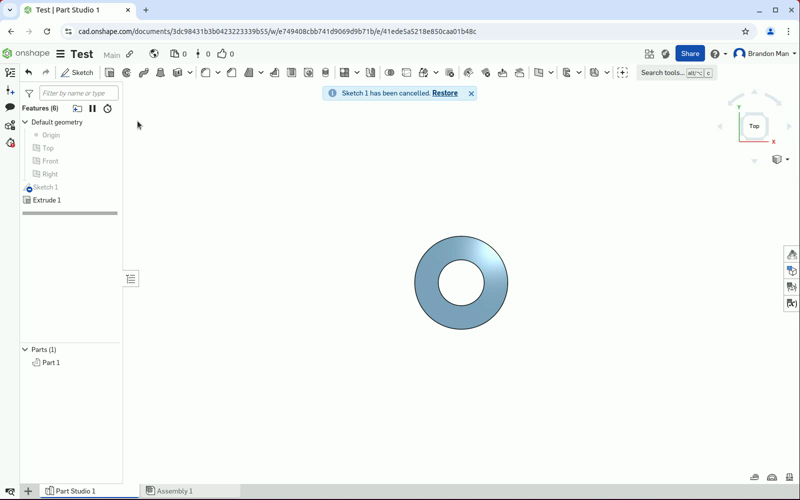
mouse_move(73, 189)
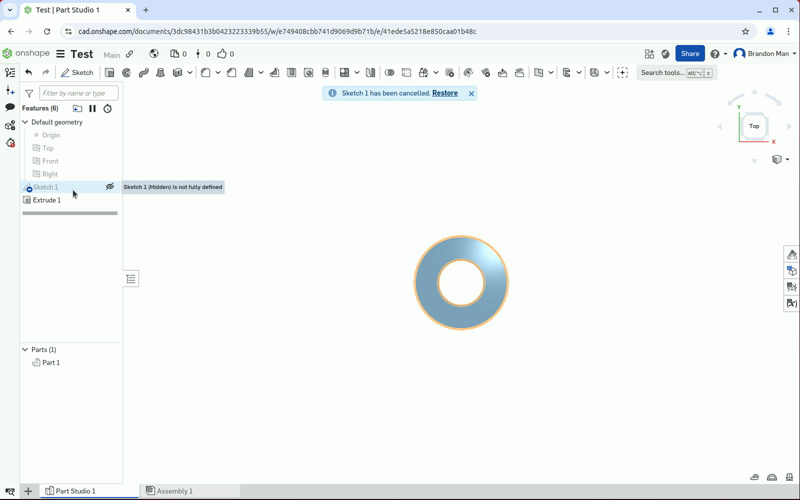
click(73, 189)
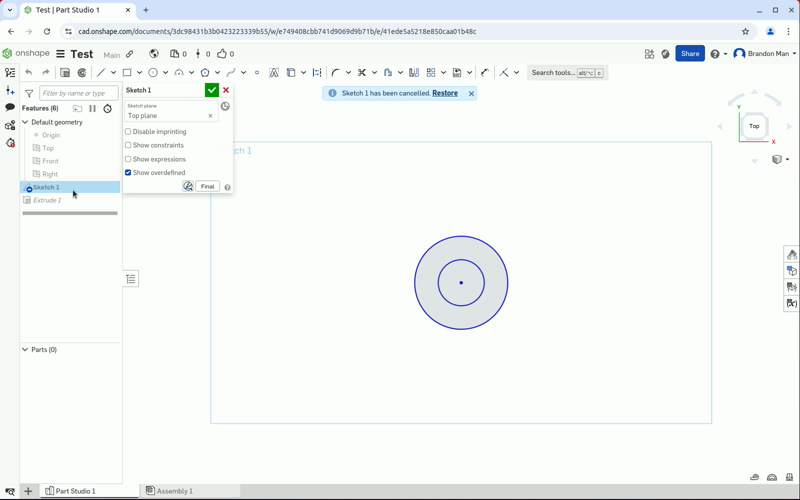
mouse_move(229, 92)
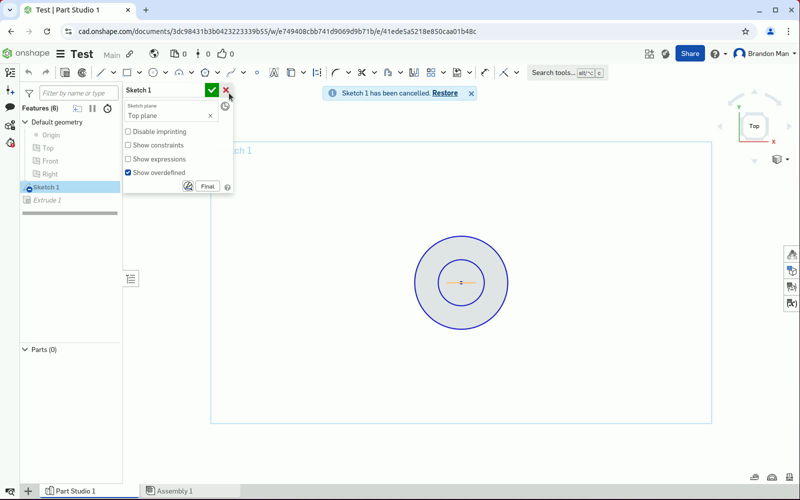
click(229, 92)
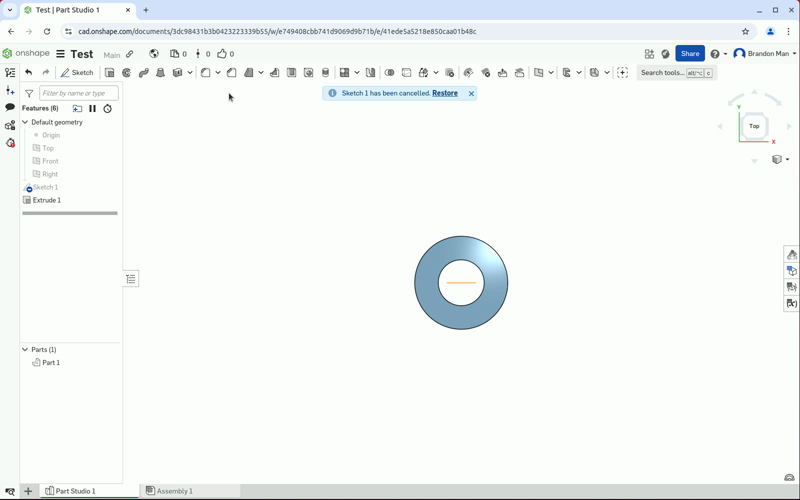
mouse_move(541, 75)
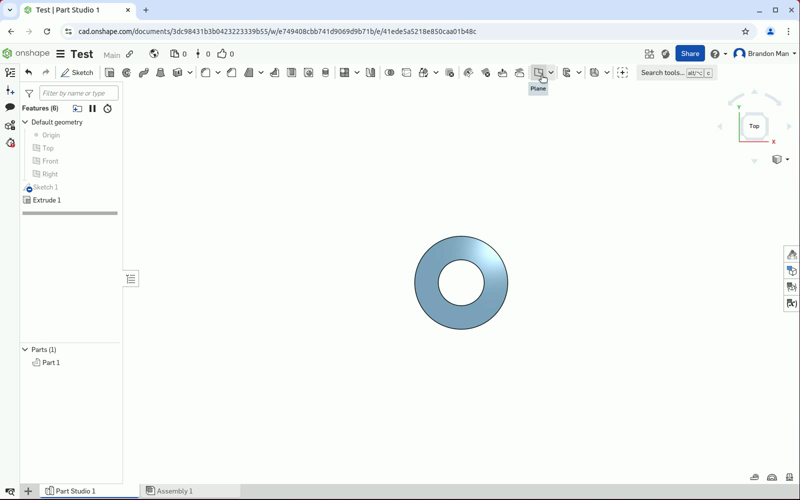
click(541, 75)
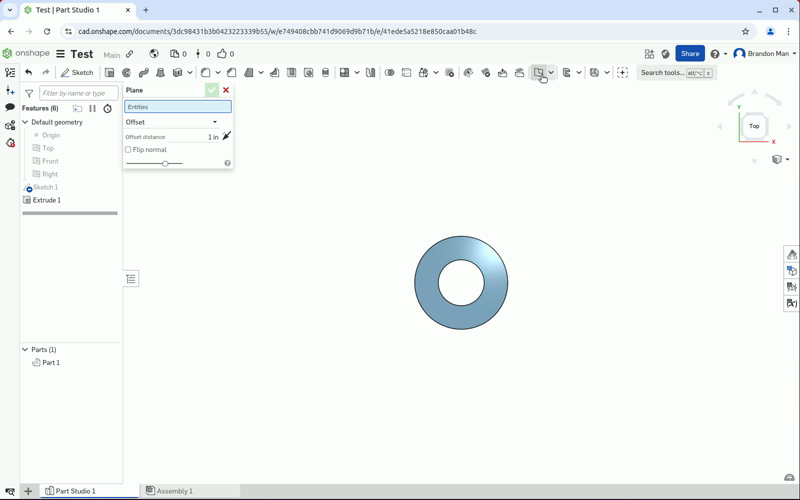
mouse_move(73, 150)
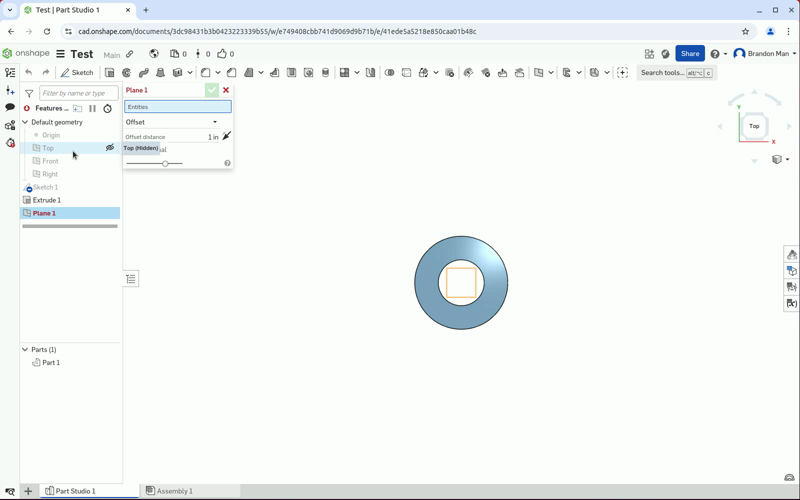
click(73, 150)
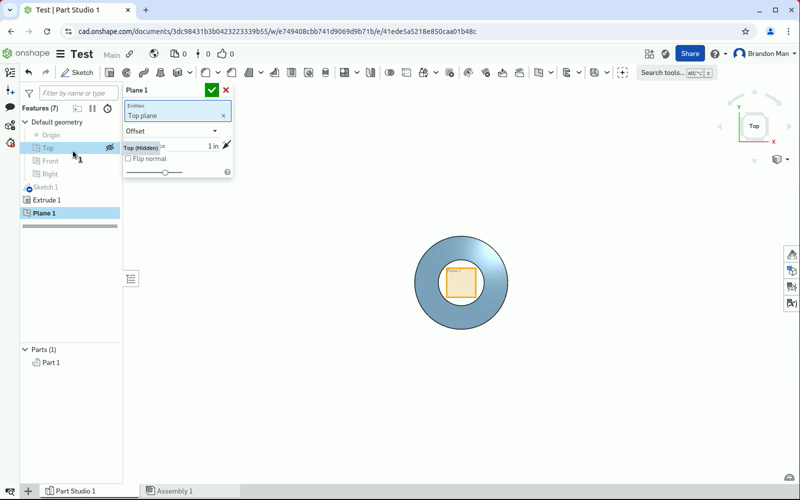
key(tab, 2)
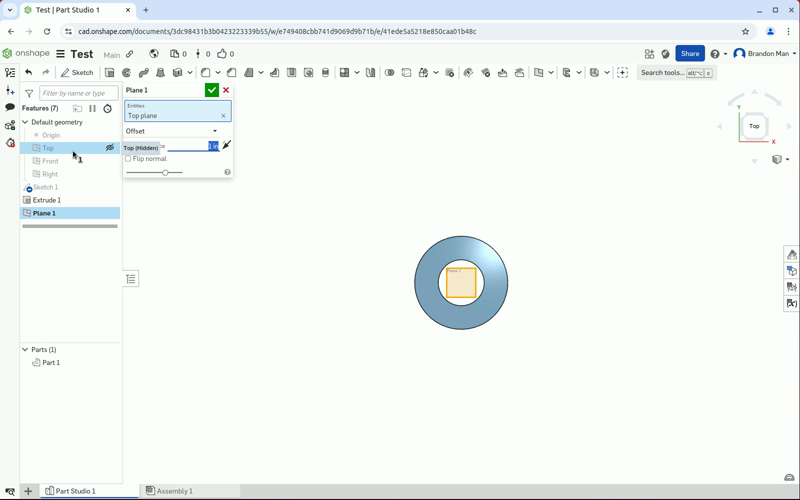
text(11.554)
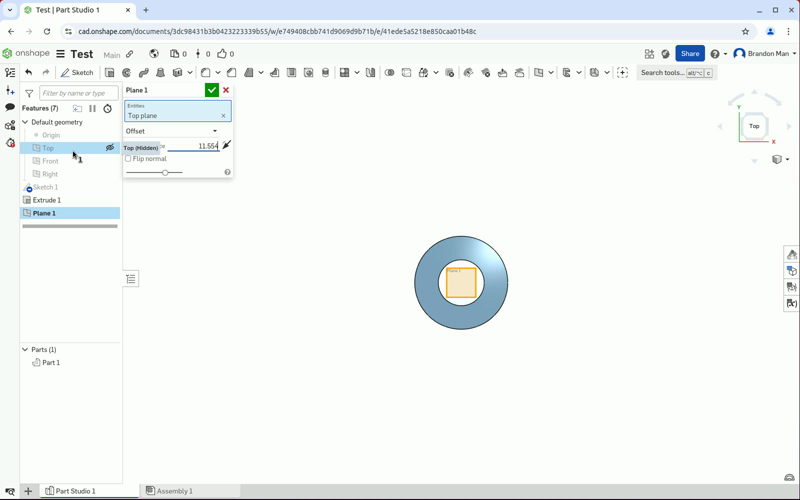
key(enter, 2)
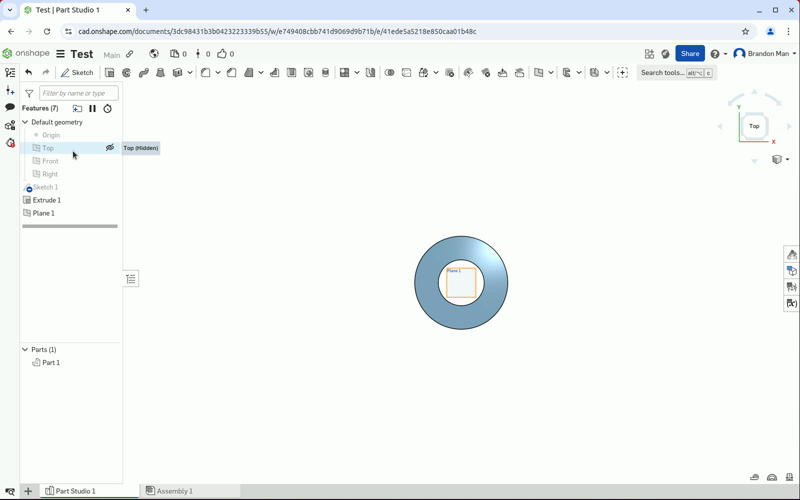
key(shift+s)
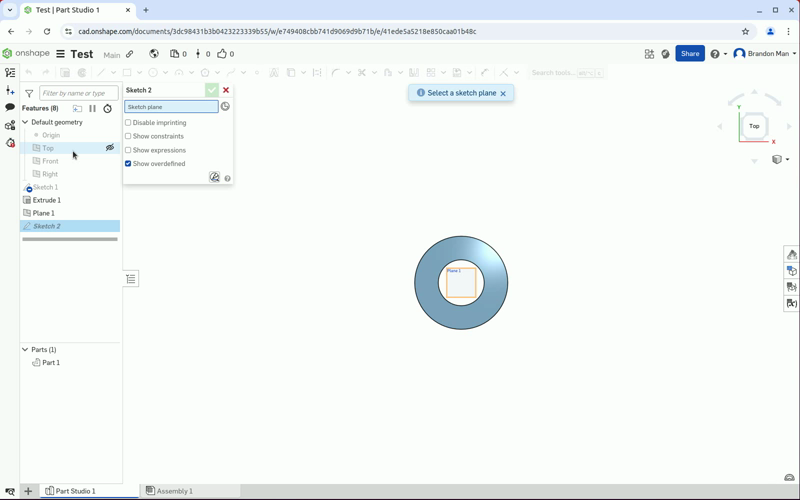
mouse_move(73, 215)
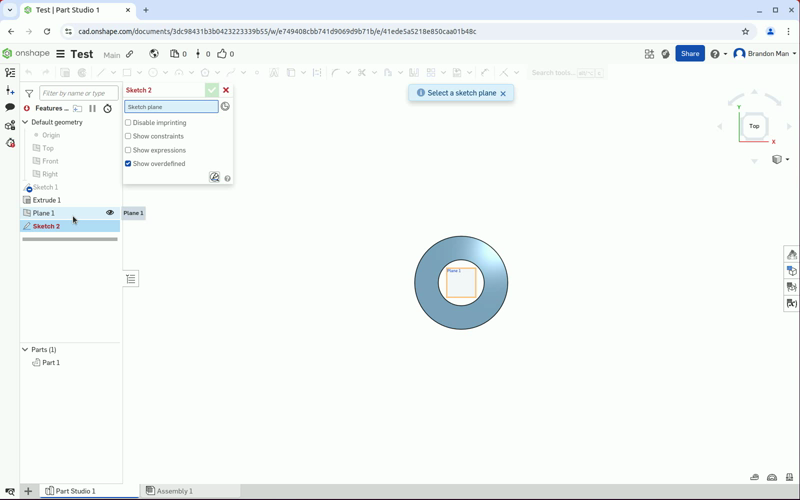
click(73, 215)
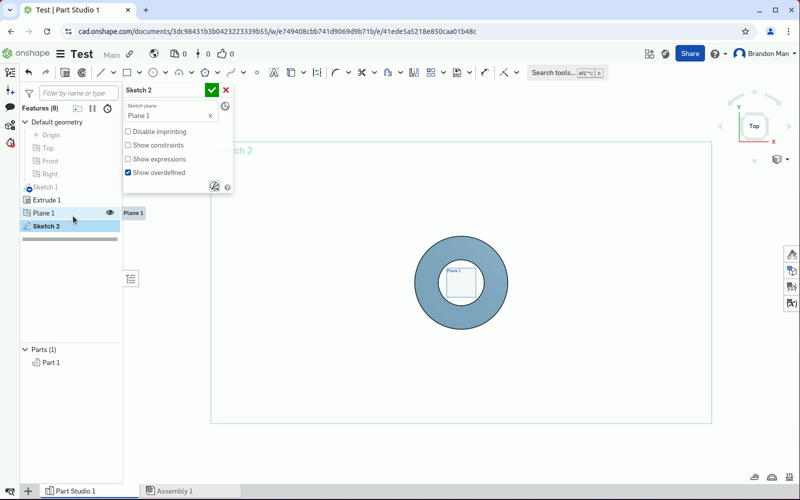
mouse_move(73, 352)
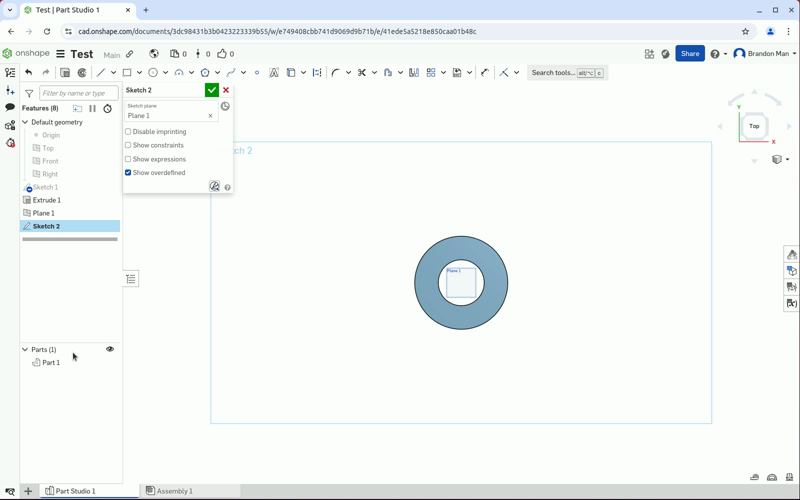
key(y)
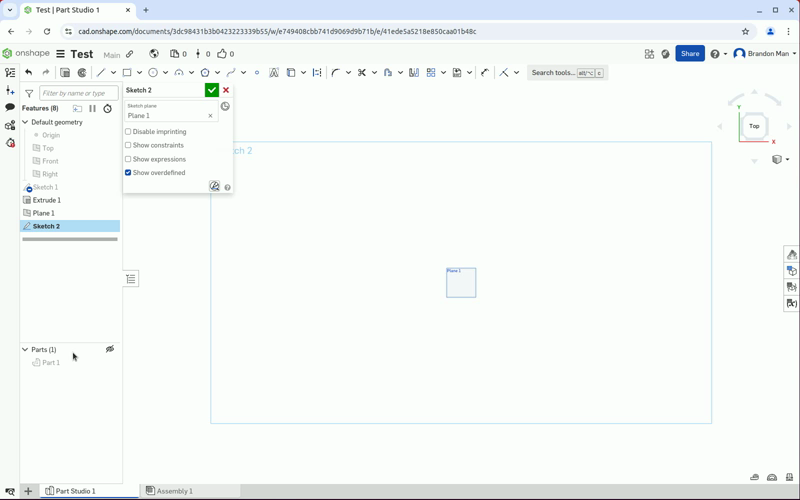
key(c)
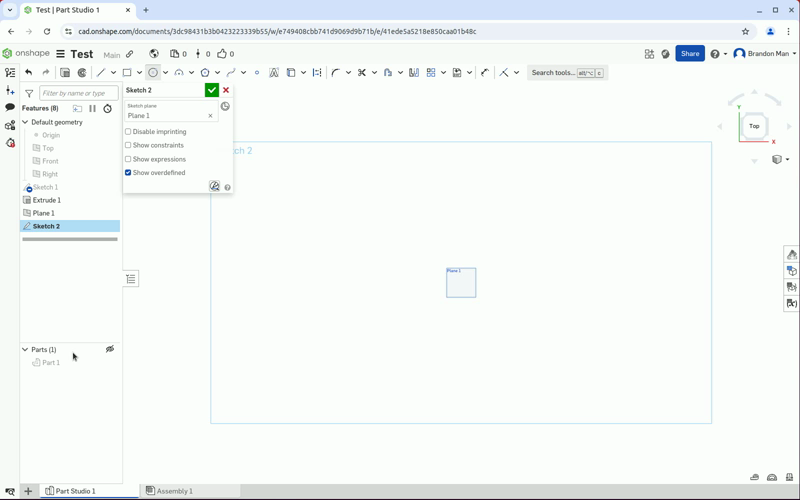
key_down(shift)
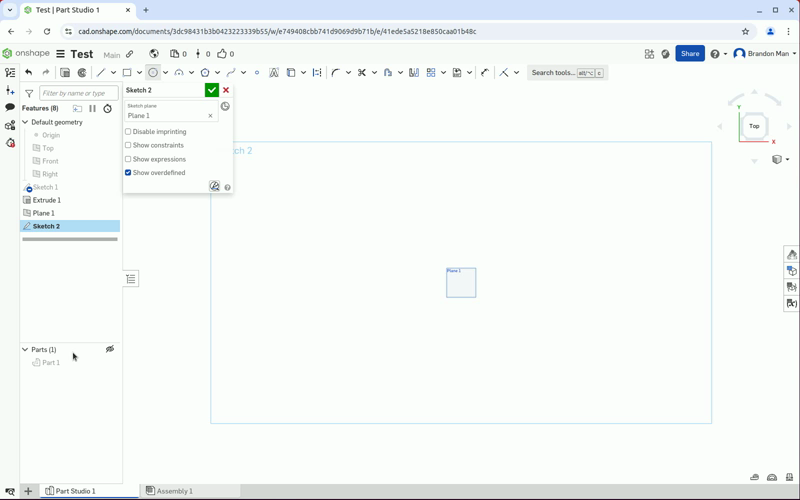
mouse_move(461, 282)
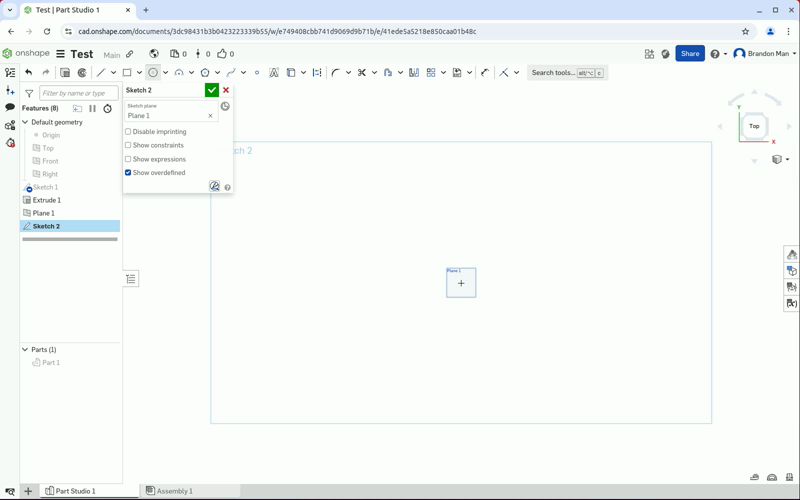
click(461, 282)
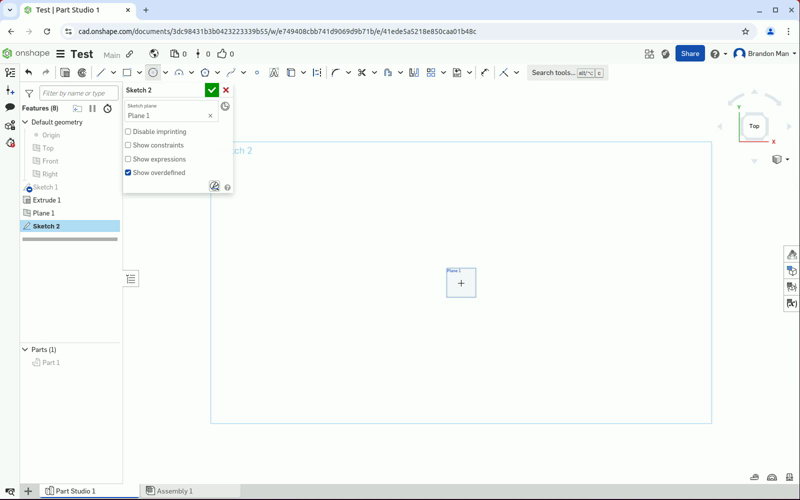
key_up(shift)
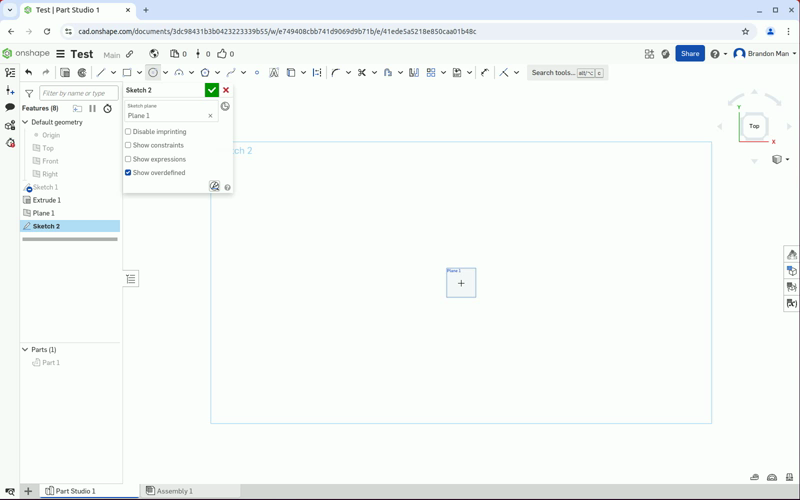
mouse_move(494, 282)
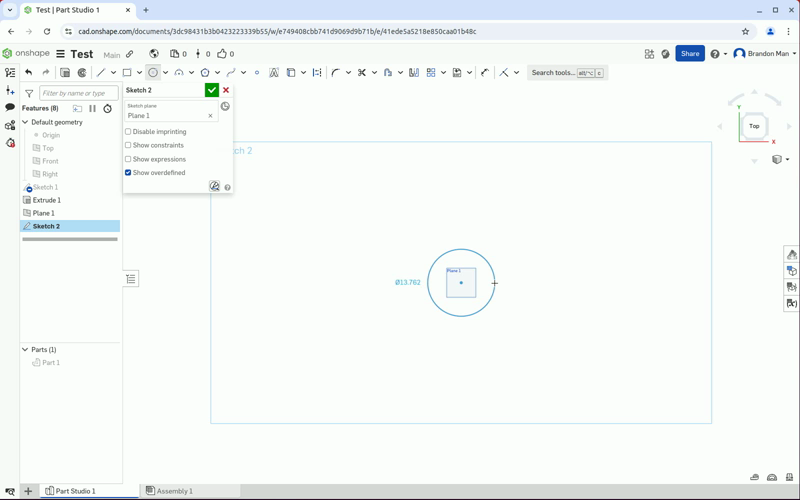
click(494, 282)
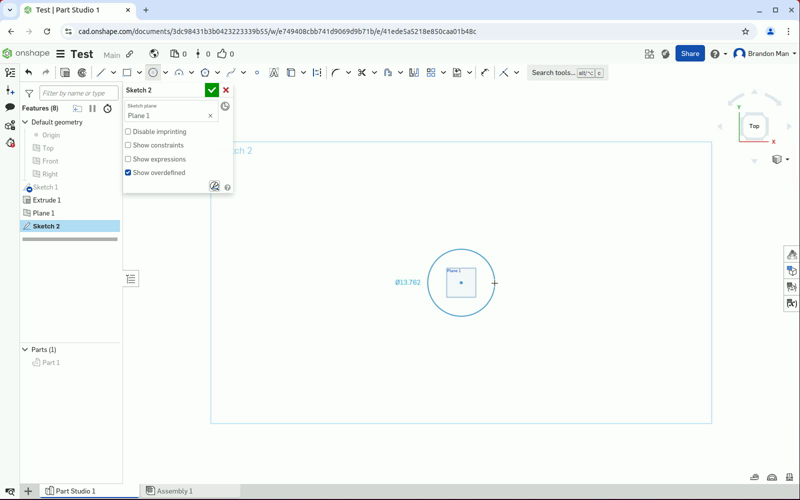
key(esc)
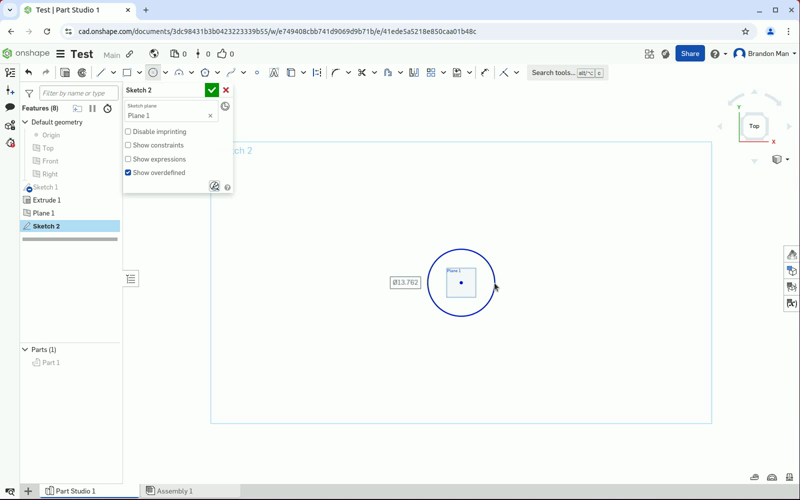
key(c)
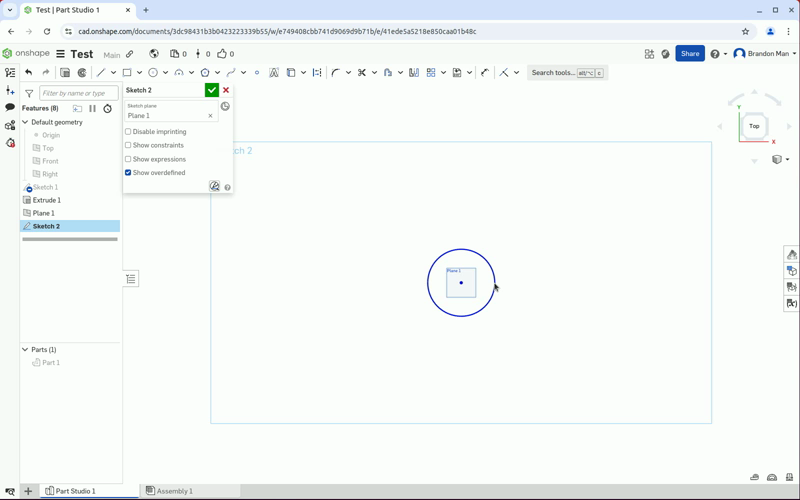
key_down(shift)
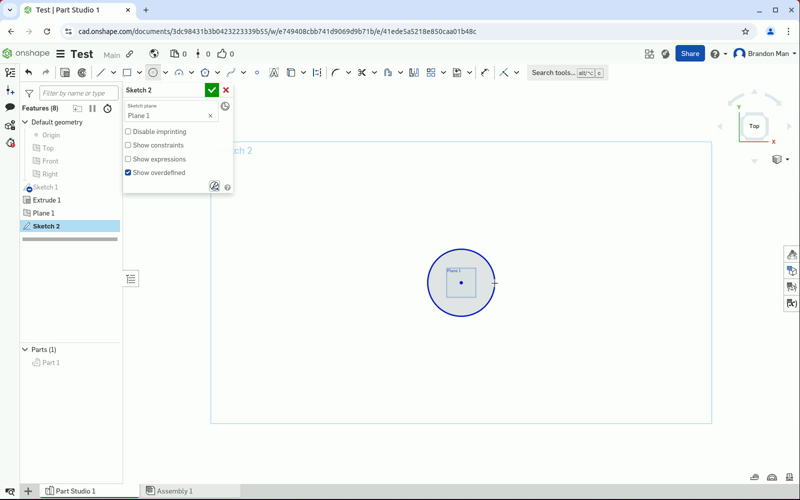
mouse_move(461, 282)
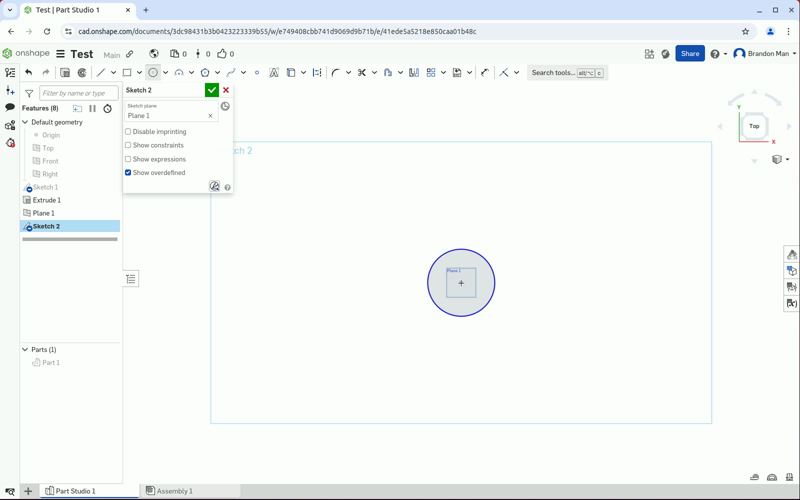
click(461, 282)
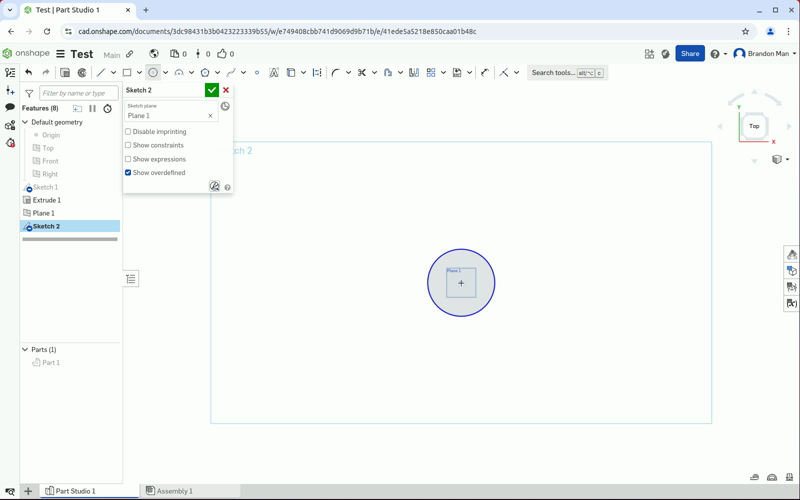
key_up(shift)
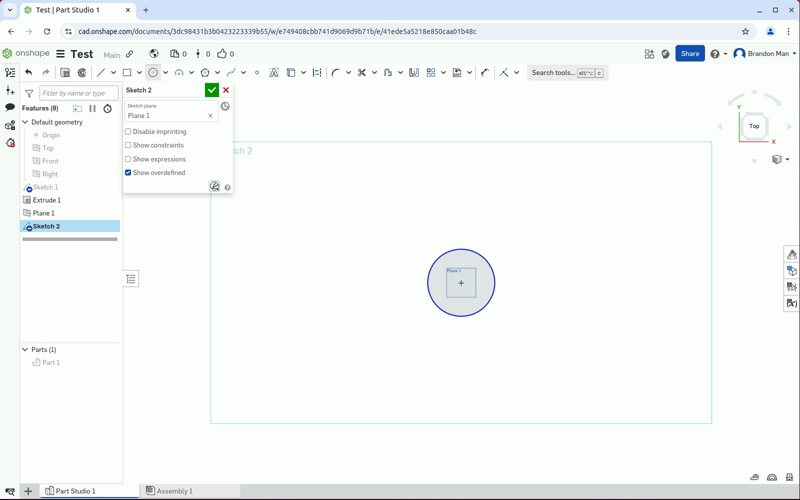
mouse_move(485, 282)
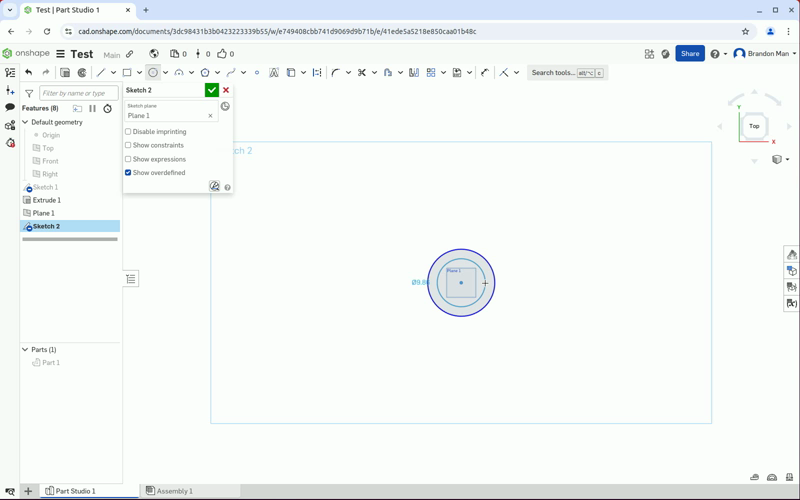
click(485, 282)
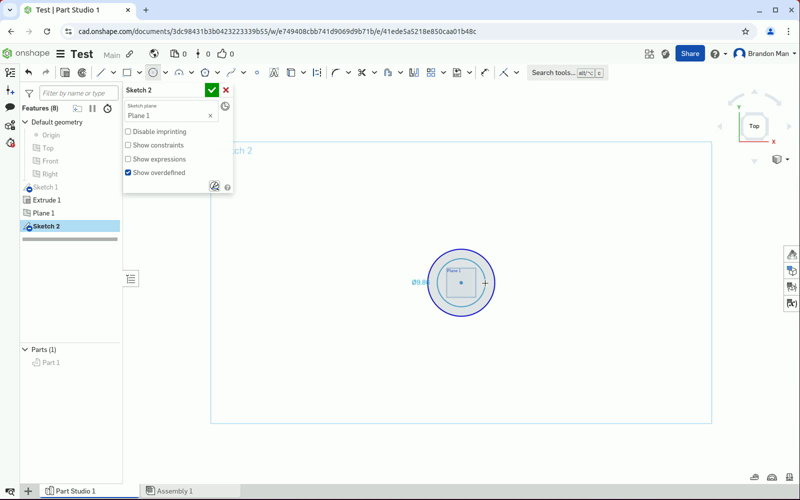
key(esc)
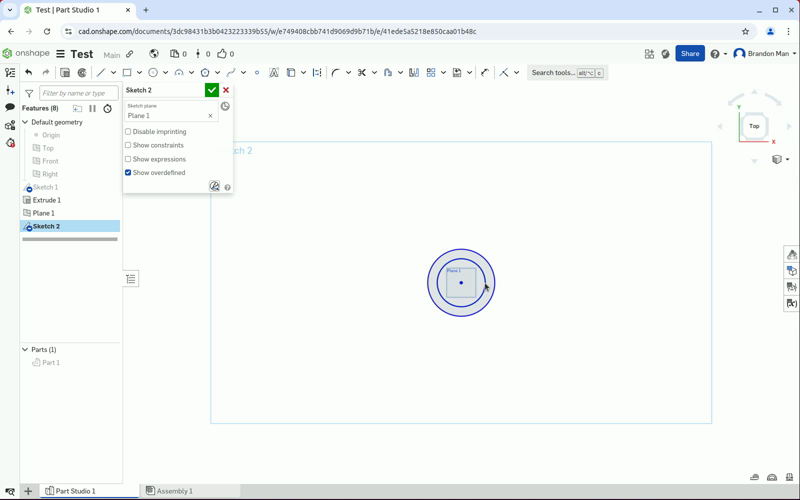
mouse_move(441, 306)
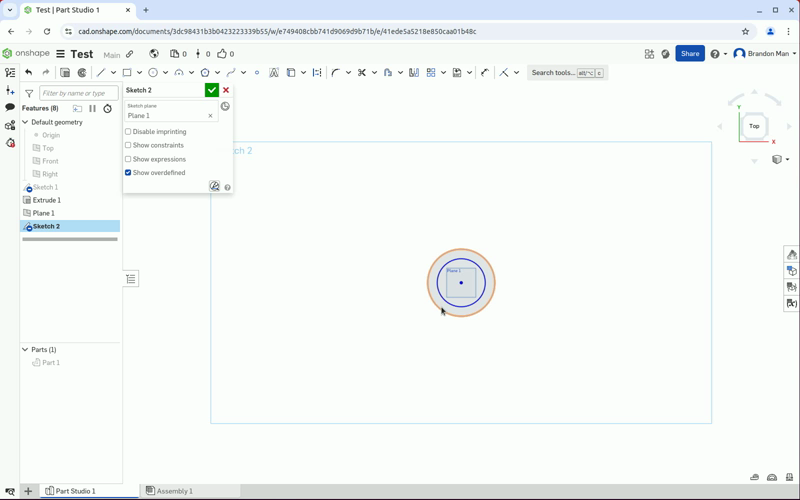
scroll(6)
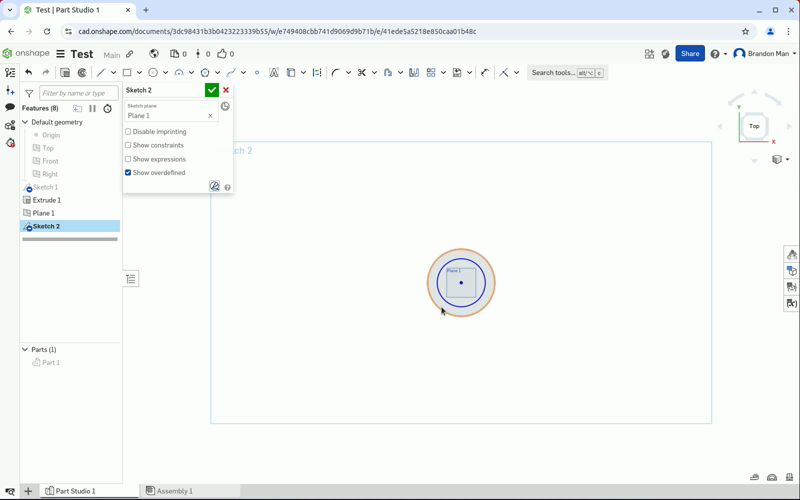
scroll(6)
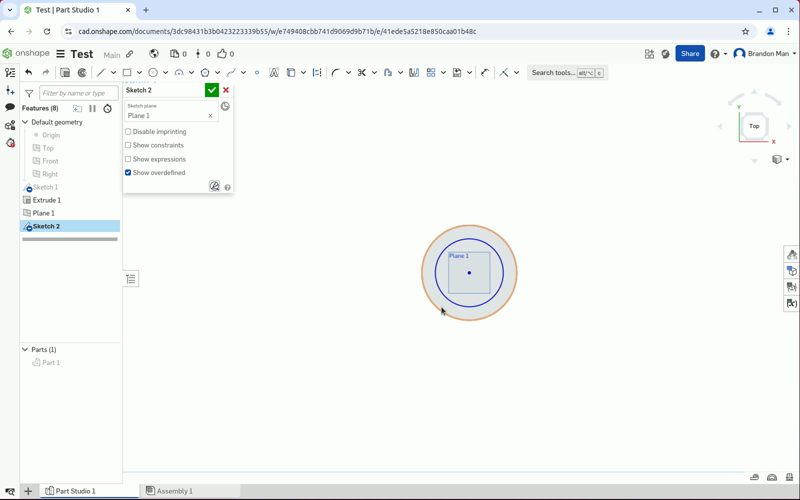
scroll(6)
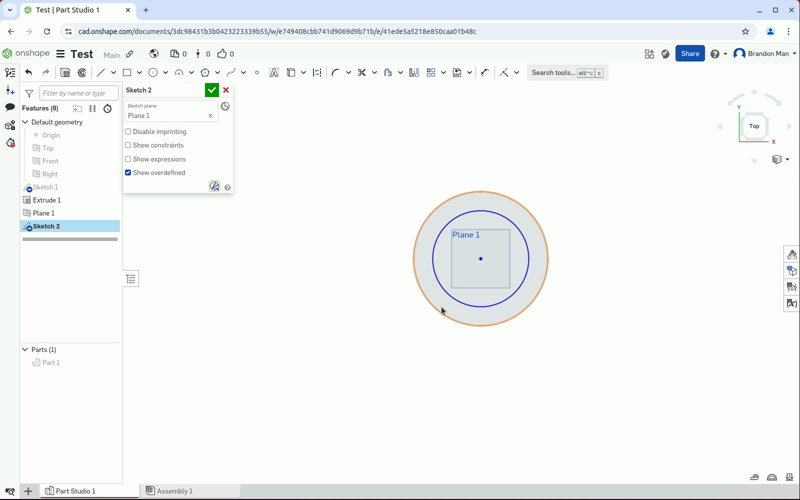
scroll(6)
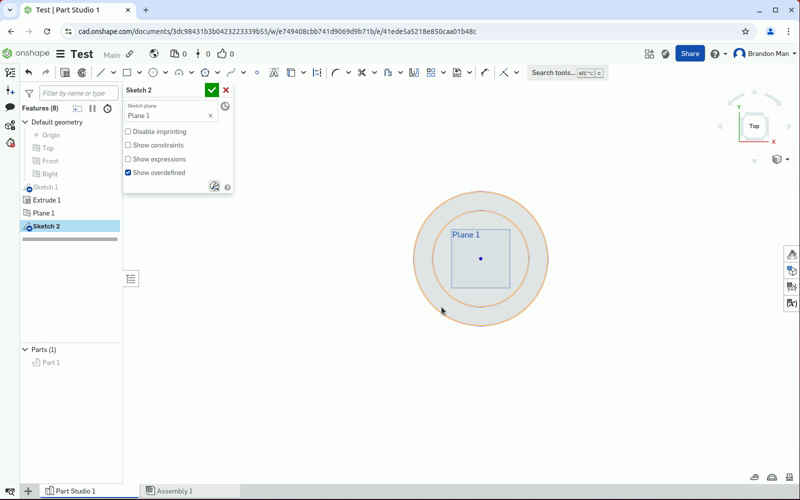
scroll(6)
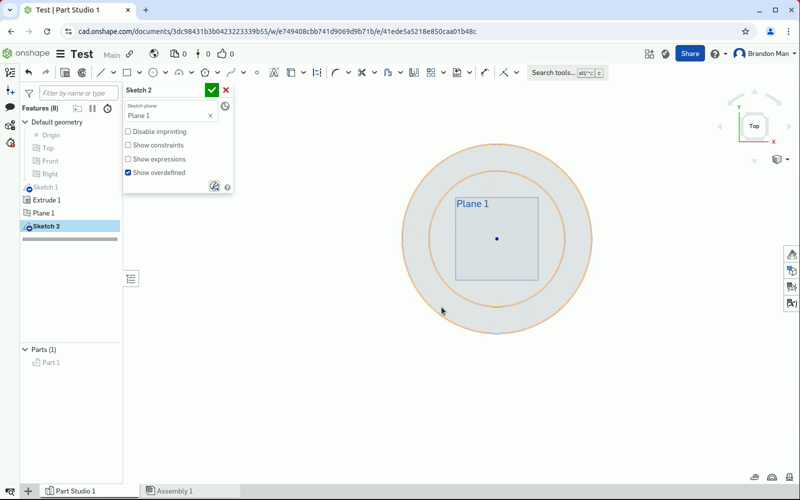
scroll(6)
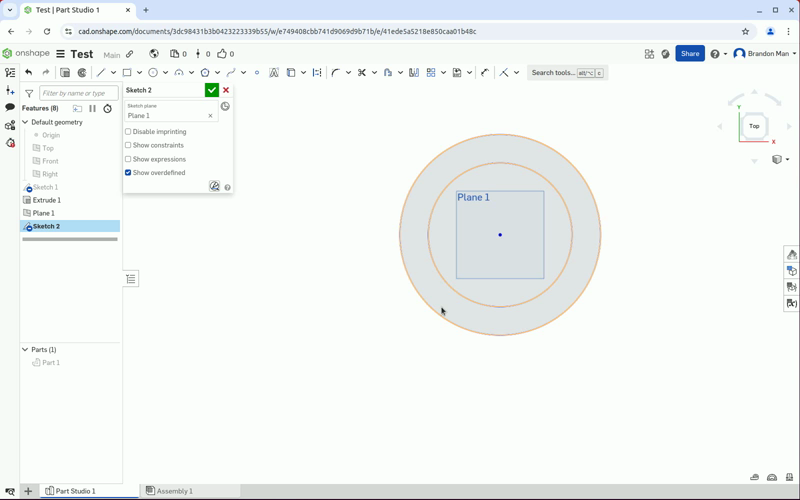
scroll(6)
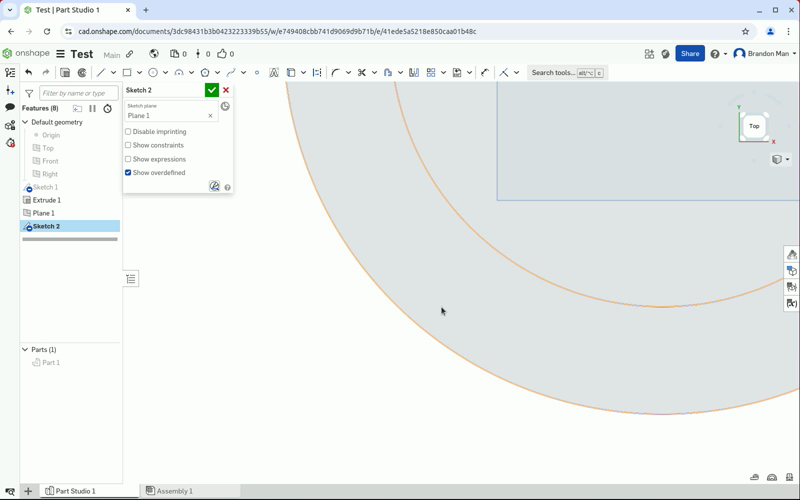
click(441, 306)
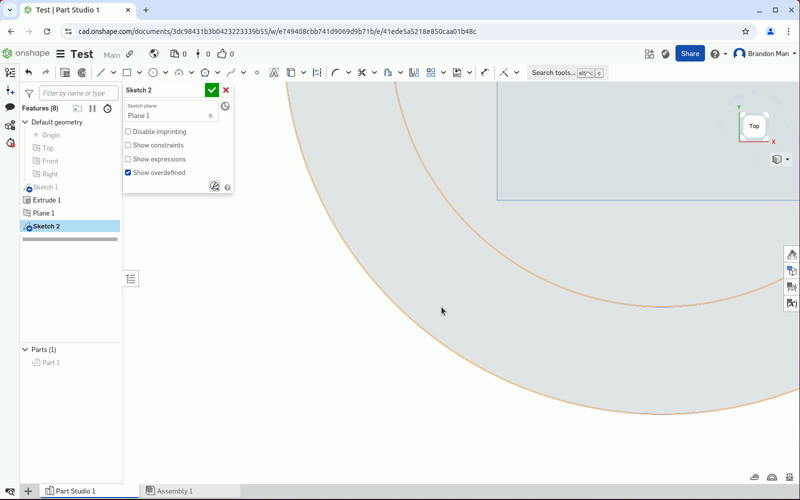
scroll(-6)
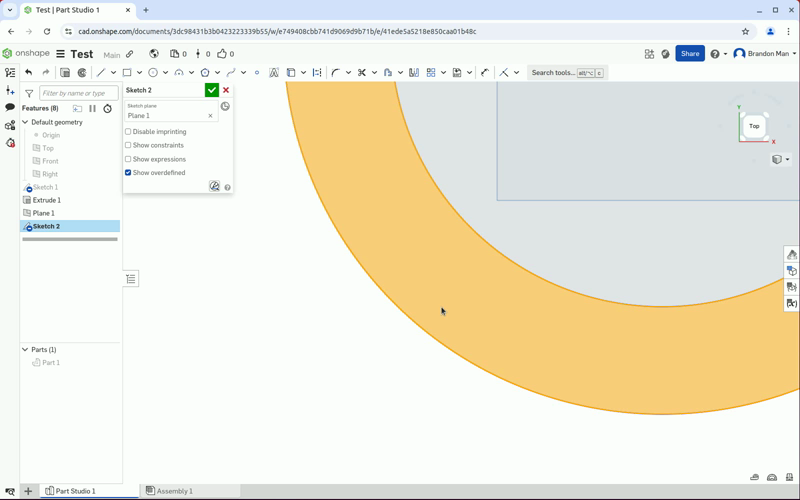
scroll(-6)
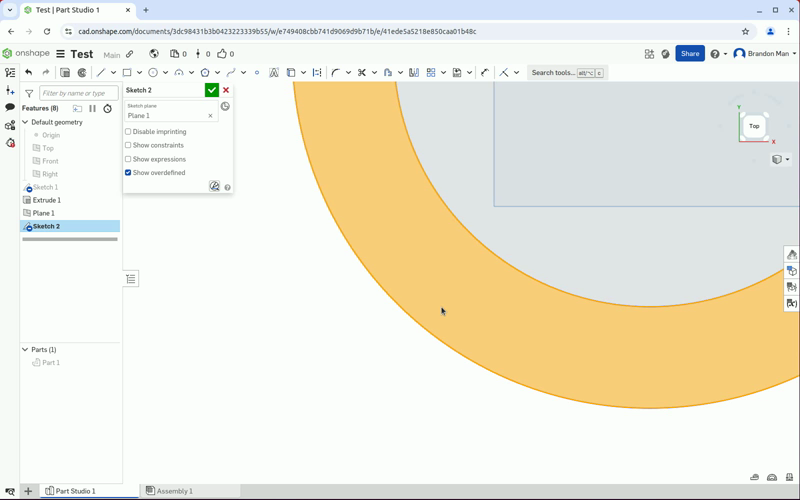
scroll(-6)
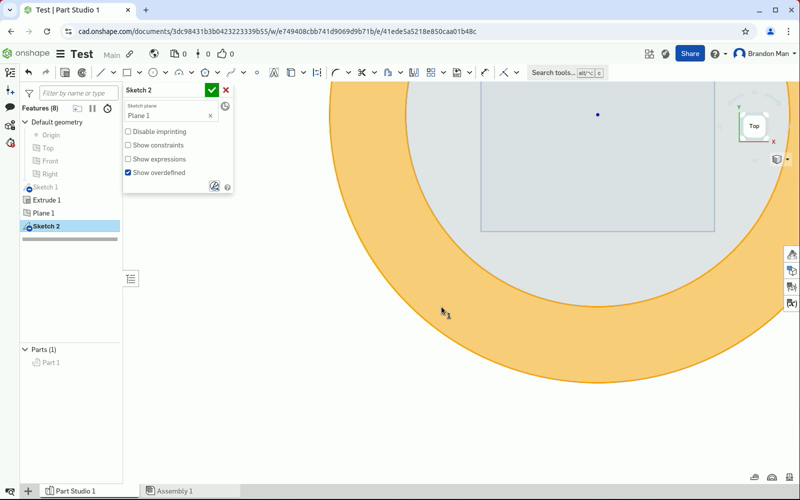
scroll(-6)
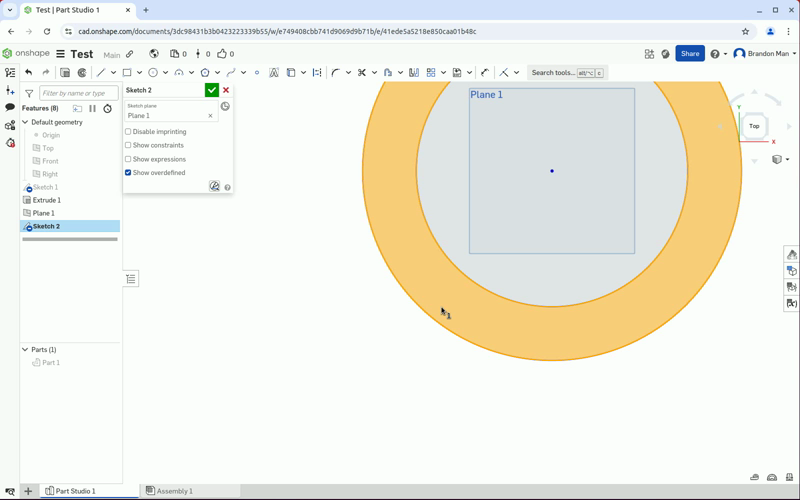
scroll(-6)
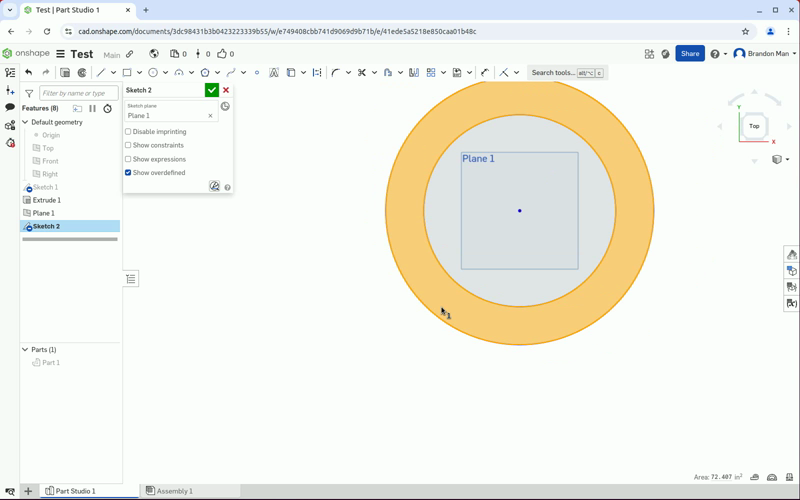
scroll(-6)
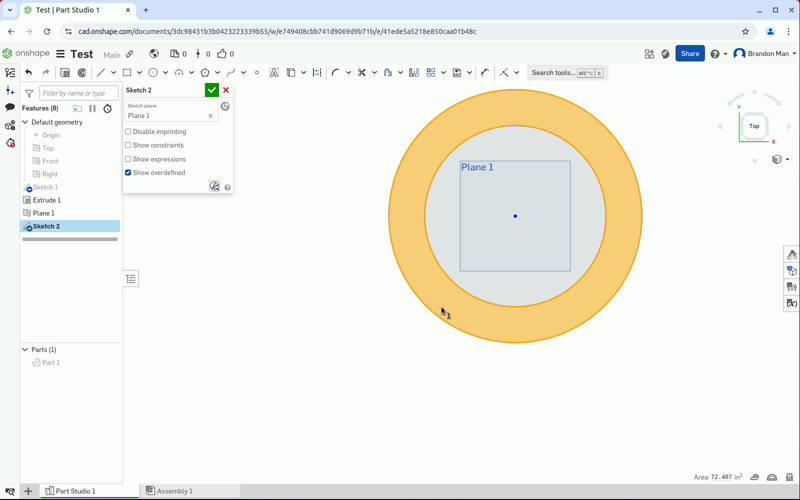
scroll(-6)
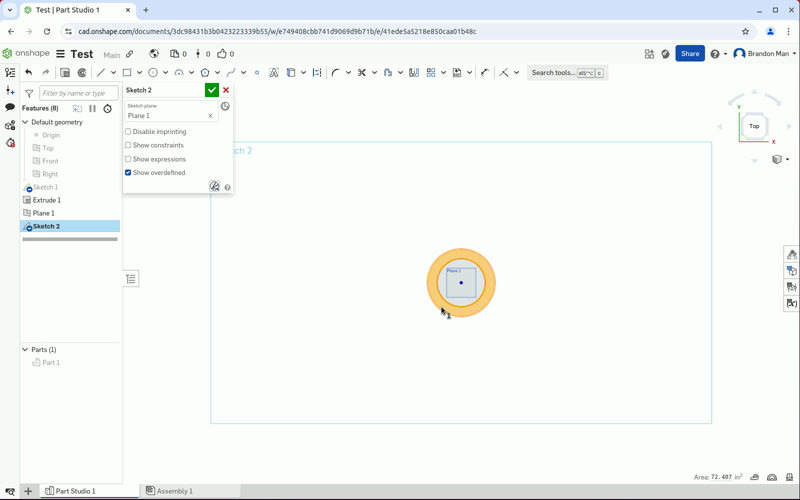
mouse_move(73, 352)
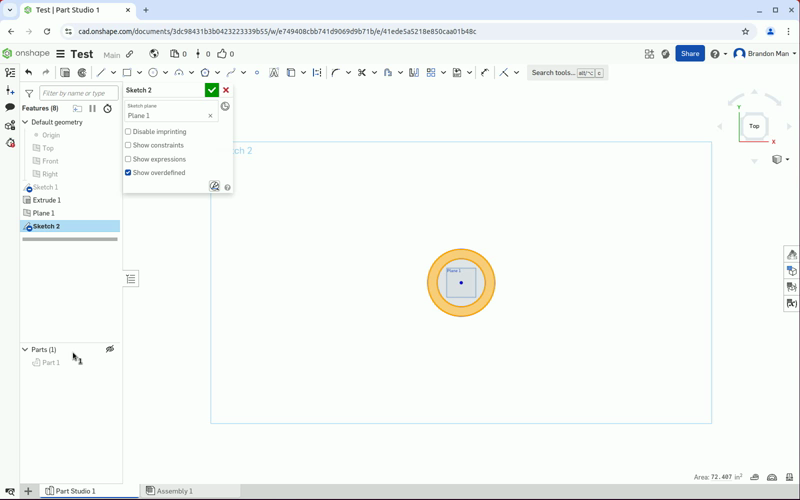
key(shift+y)
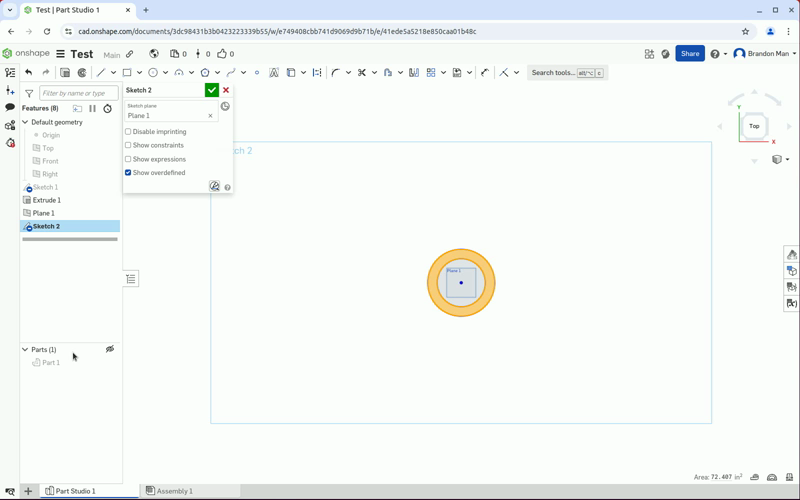
key(shift+e)
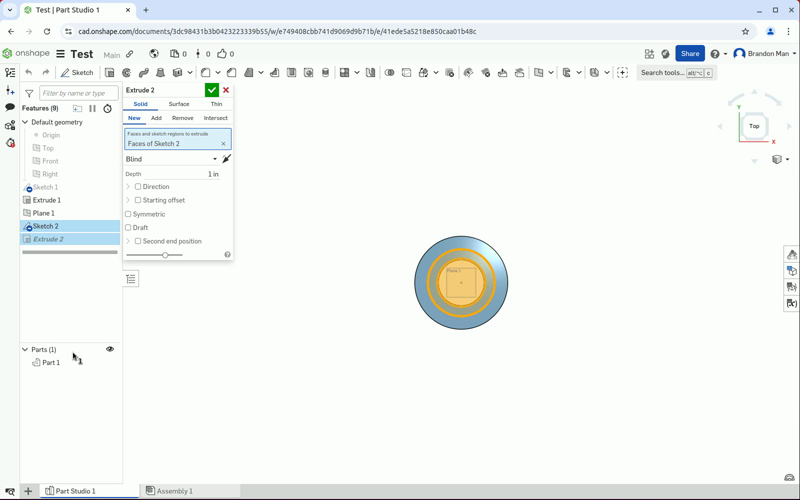
mouse_move(143, 106)
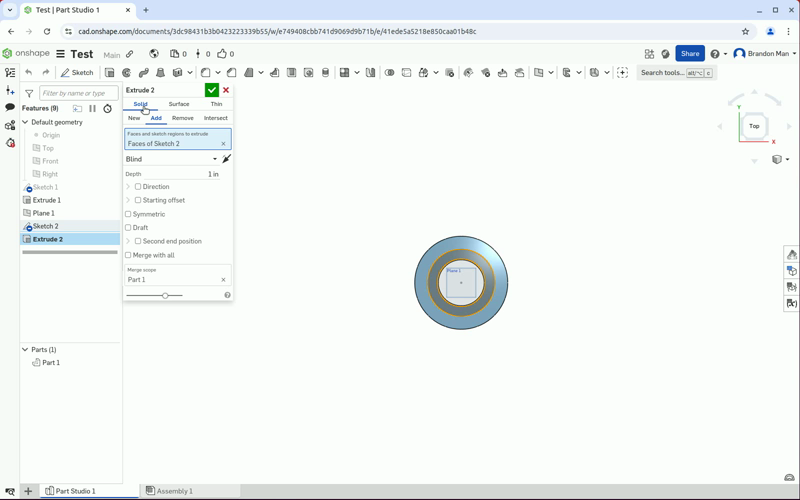
click(143, 106)
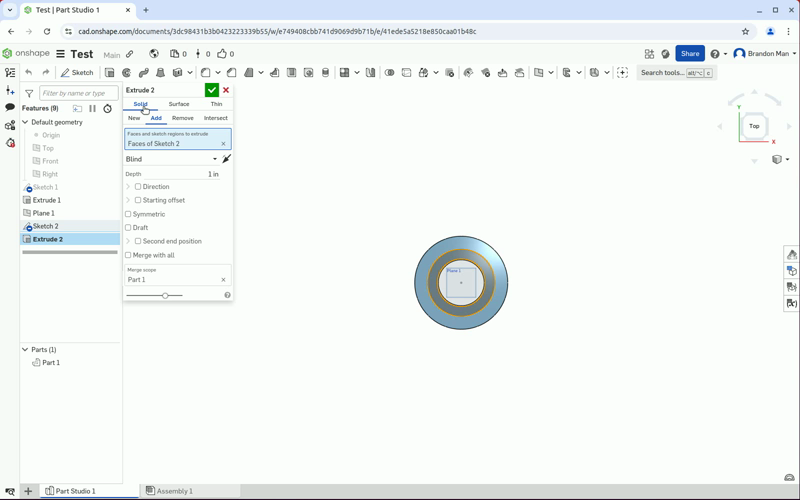
mouse_move(137, 120)
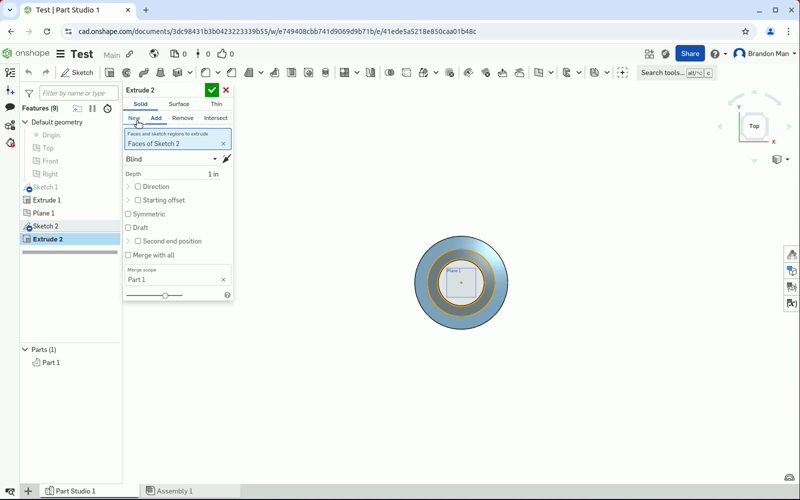
click(137, 120)
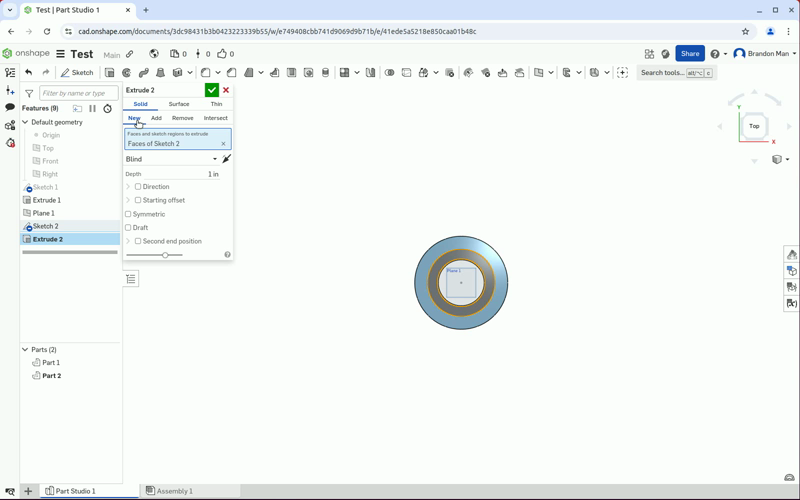
key(tab, 4)
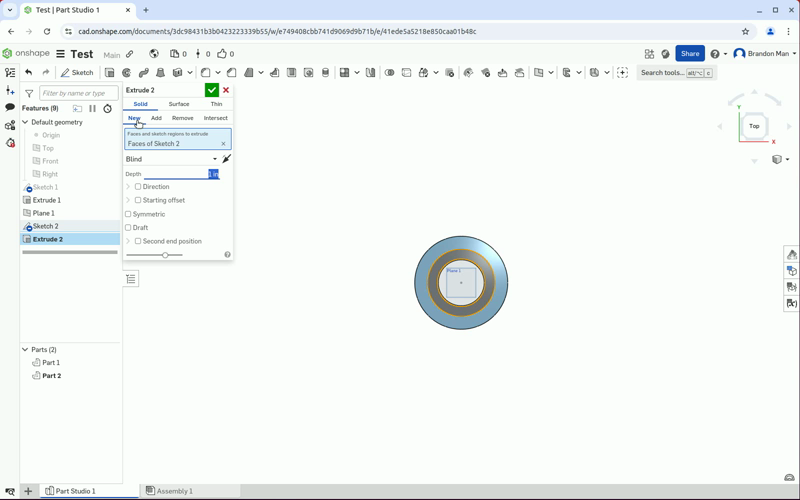
text(11.554)
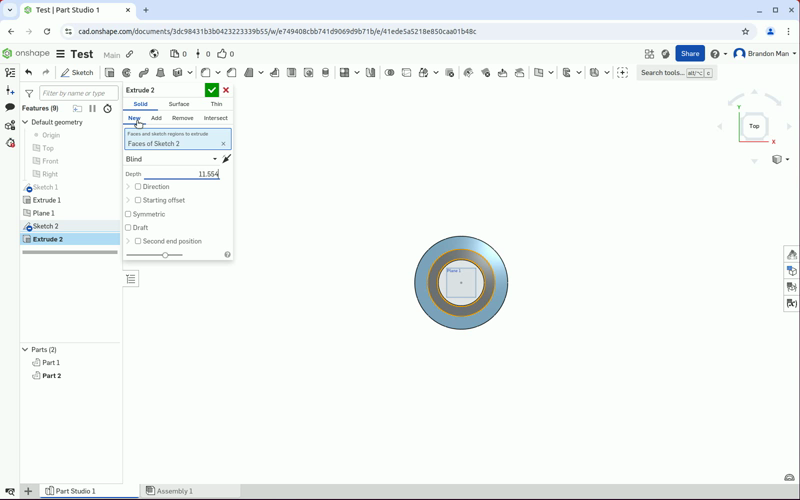
key(enter)
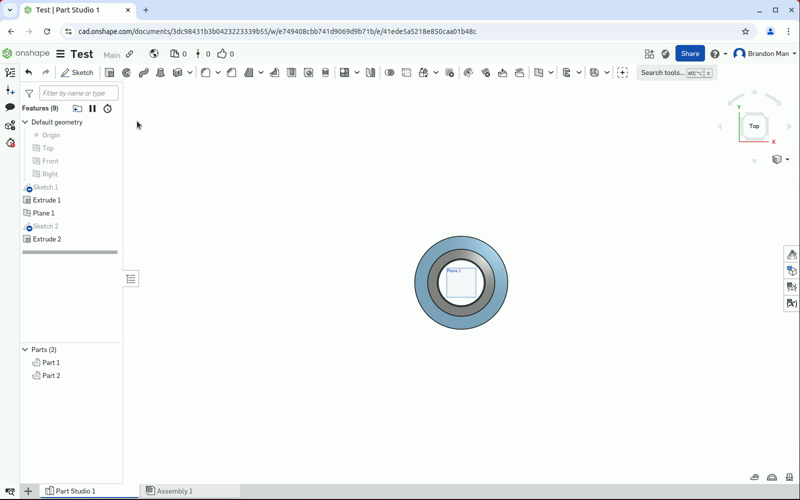
key(shift+h)
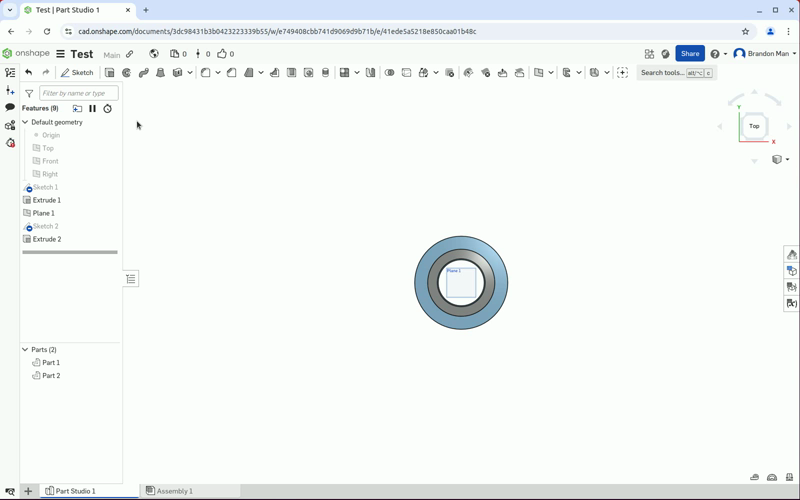
key(shift+h)
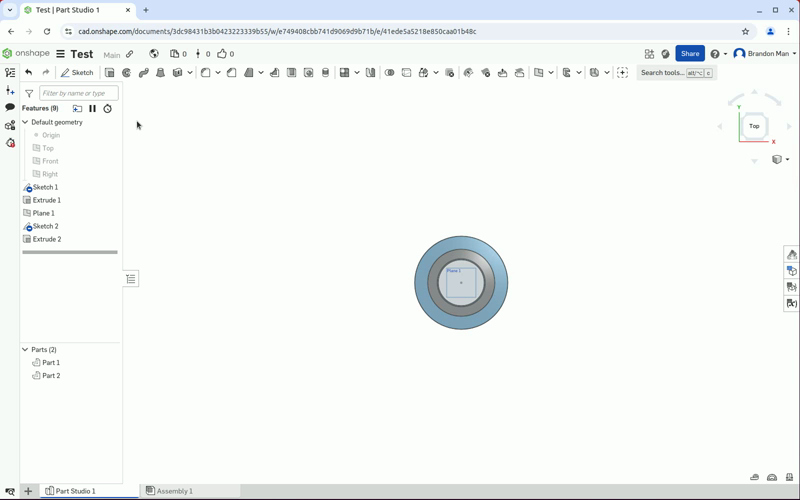
key(shift+7)
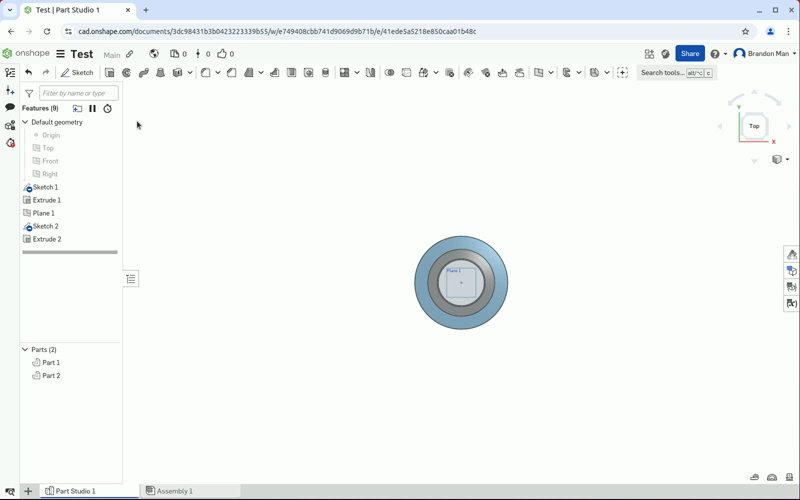
key(up, 3)
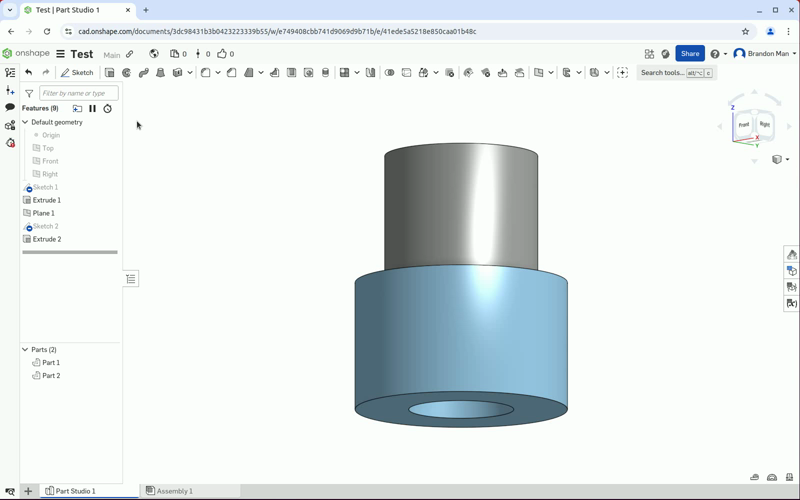
key(left, 3)
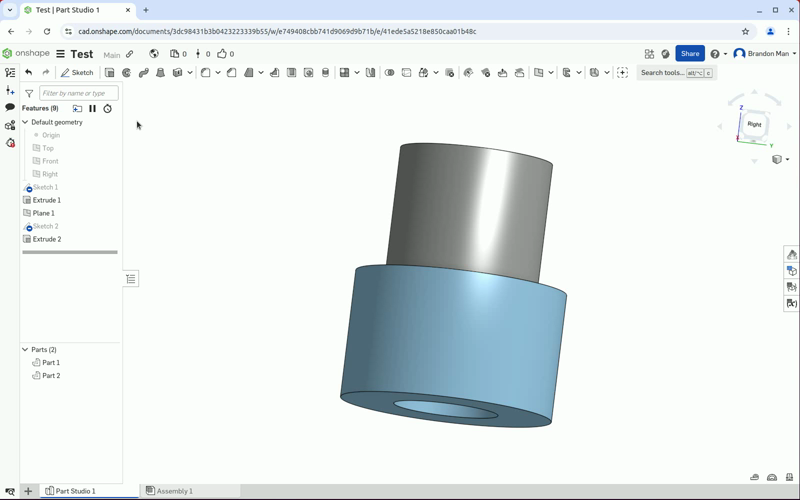
key(right, 3)
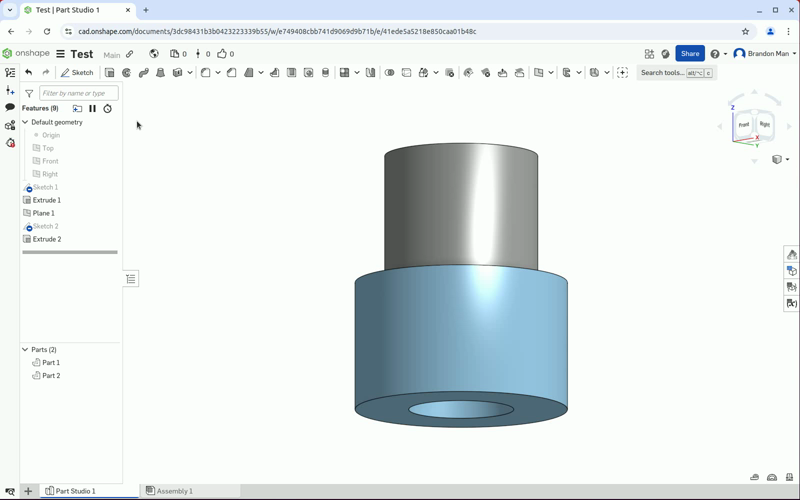
key(down, 3)
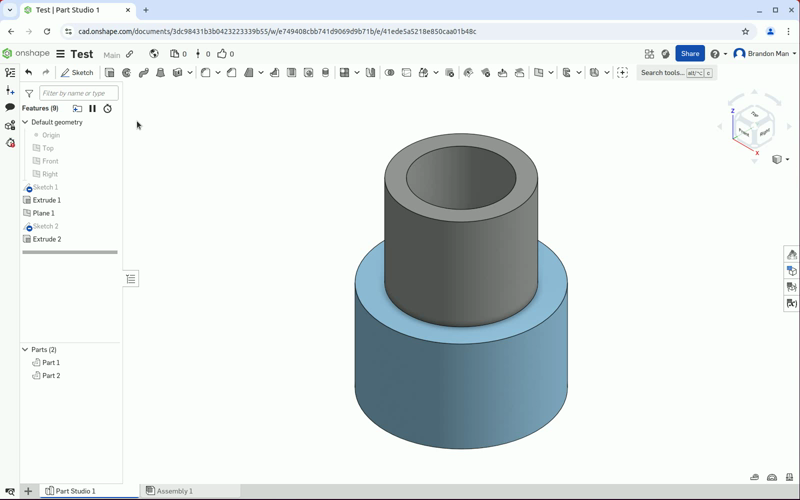
mouse_move(73, 189)
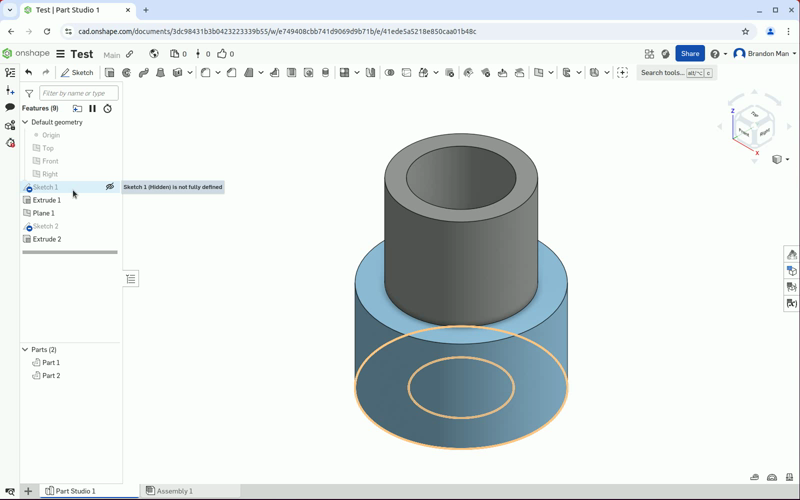
click(73, 189)